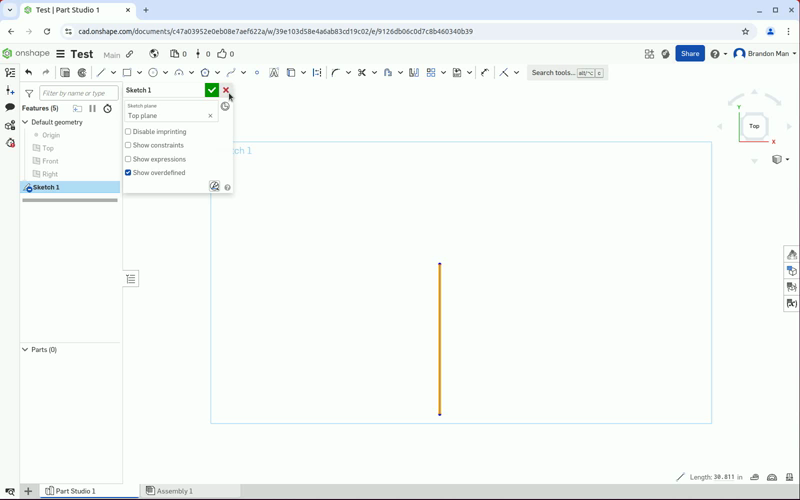
key(shift+h)
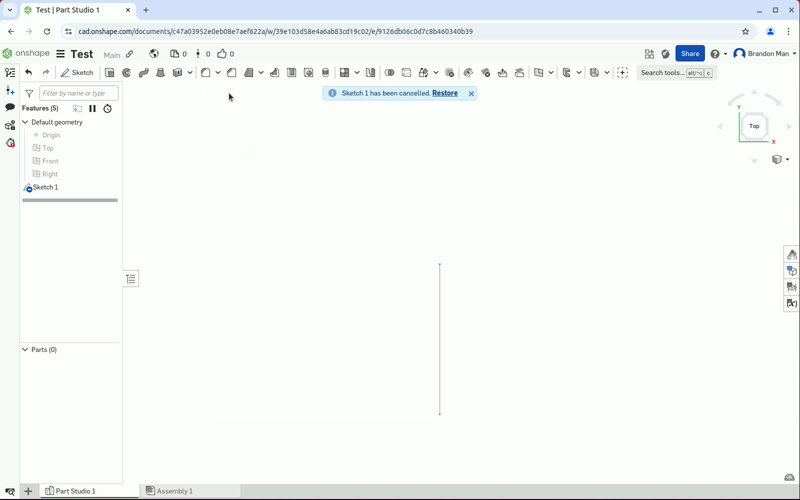
key(shift+s)
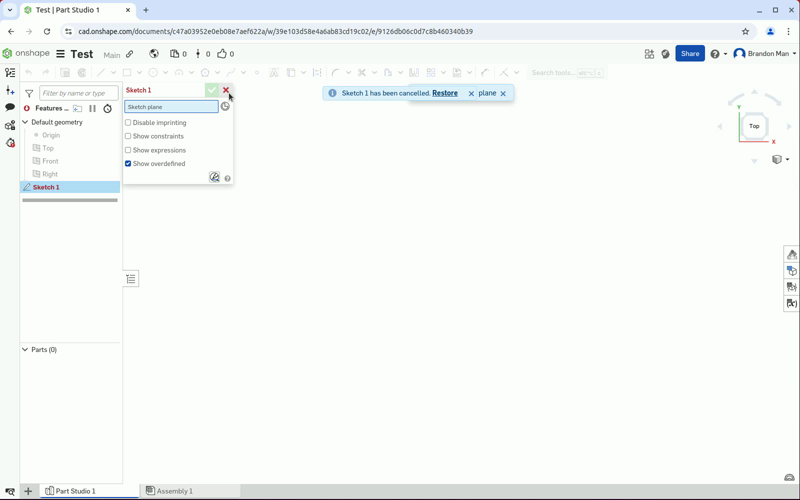
mouse_move(73, 150)
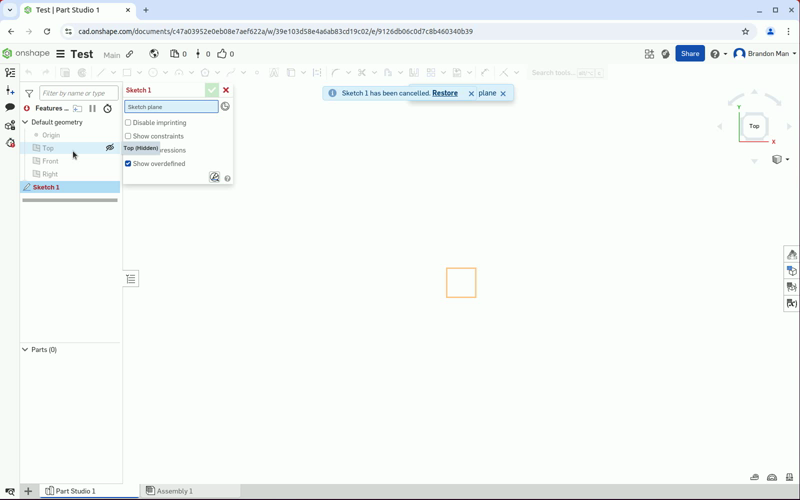
click(73, 150)
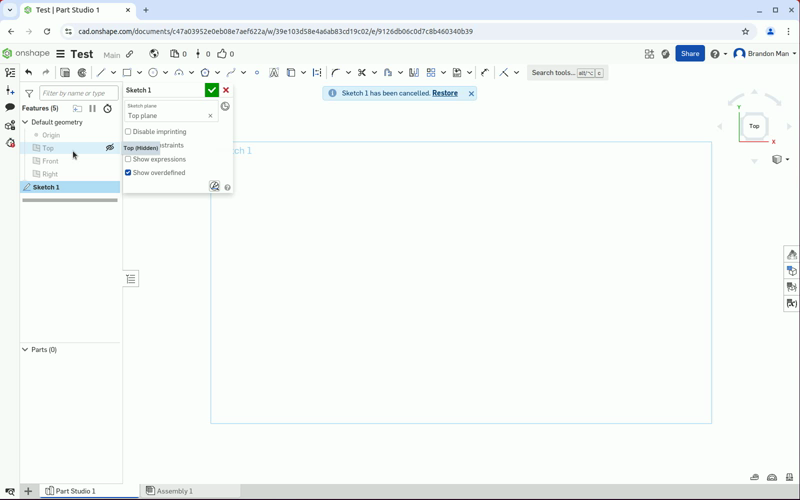
mouse_move(73, 352)
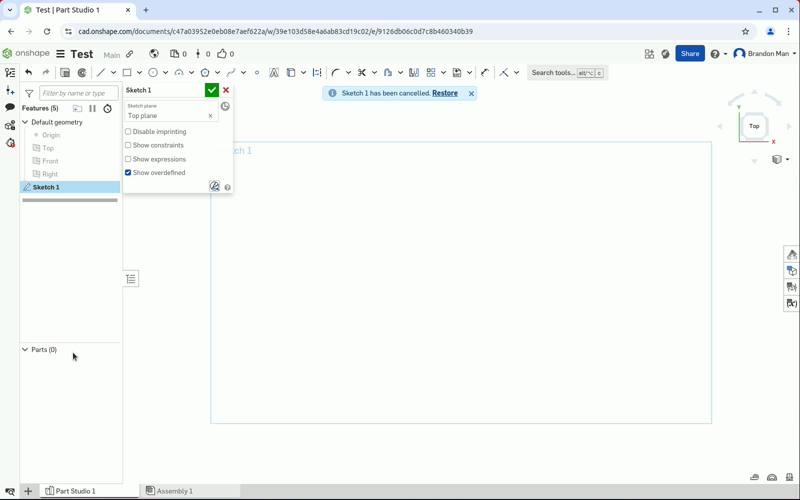
key(y)
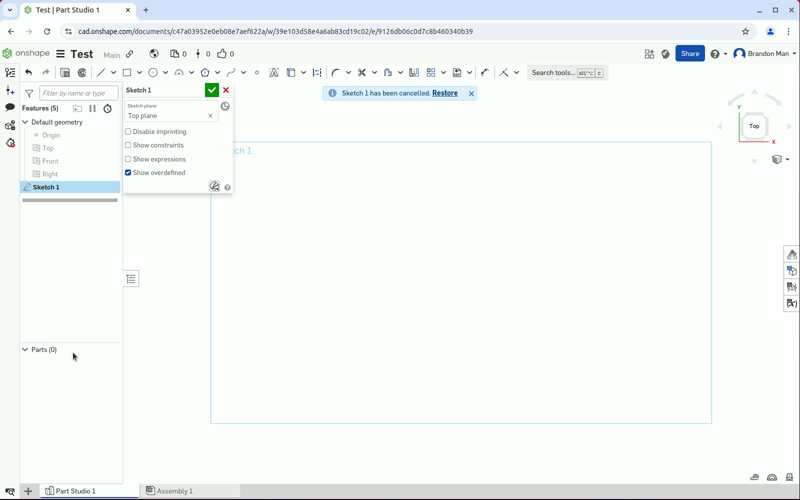
key(c)
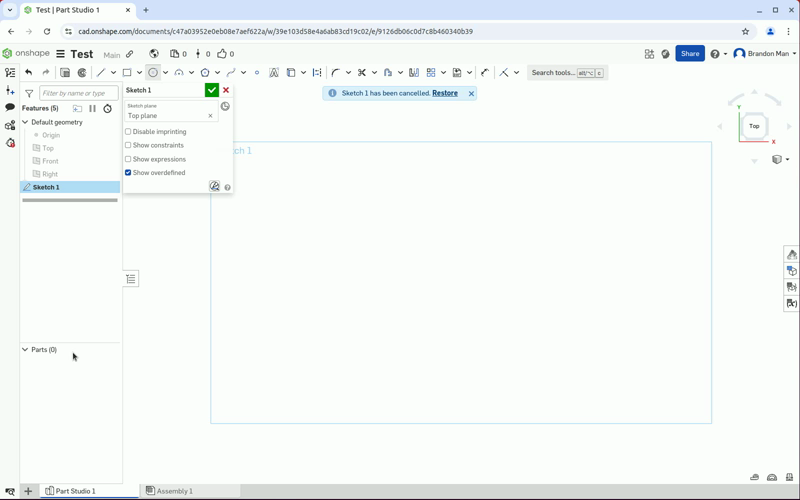
key_down(shift)
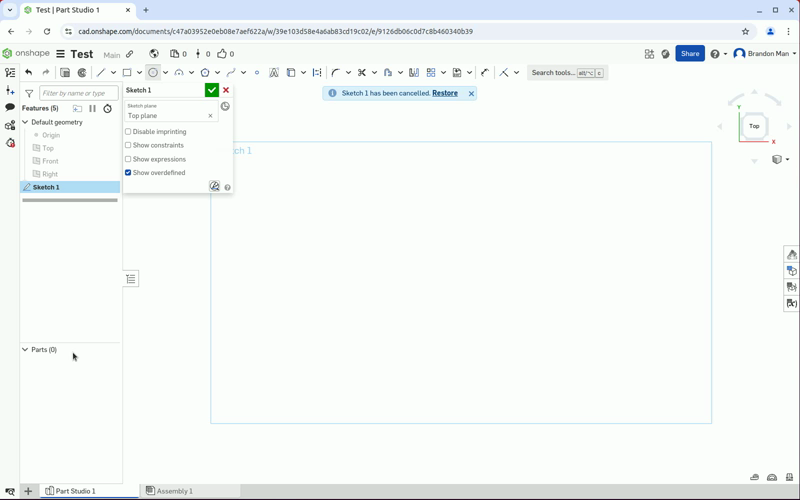
mouse_move(461, 282)
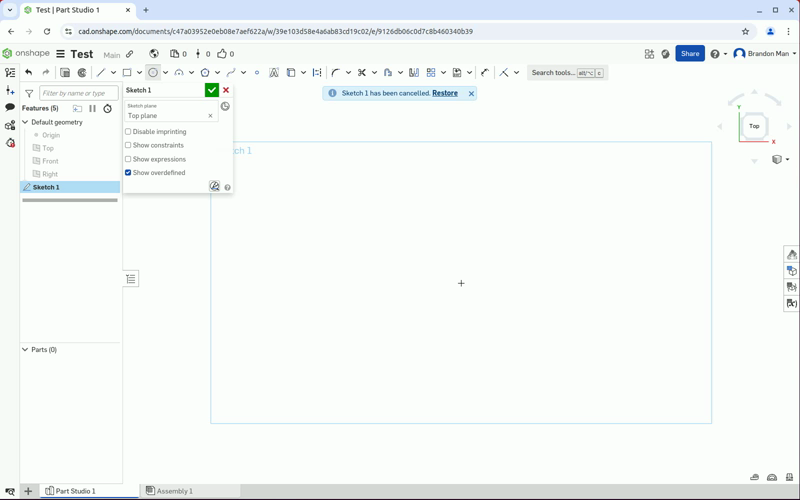
click(461, 282)
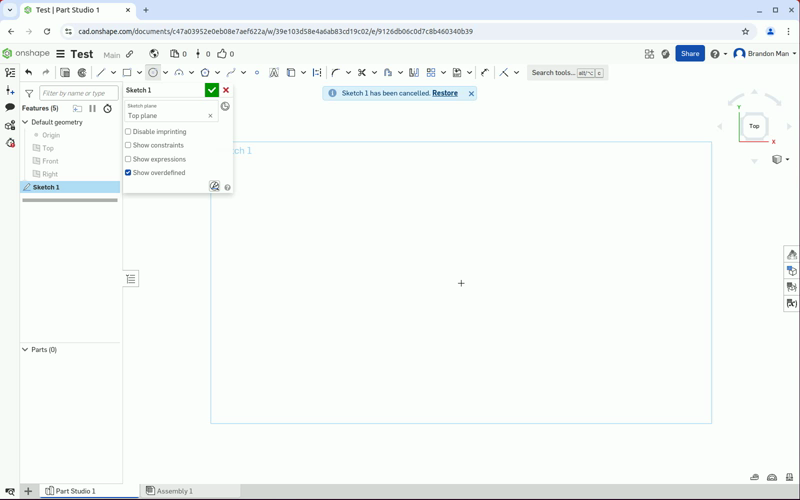
key_up(shift)
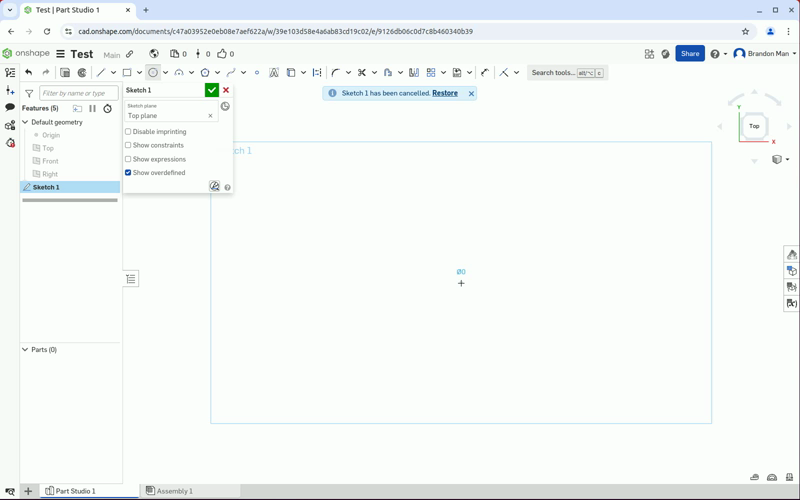
mouse_move(475, 282)
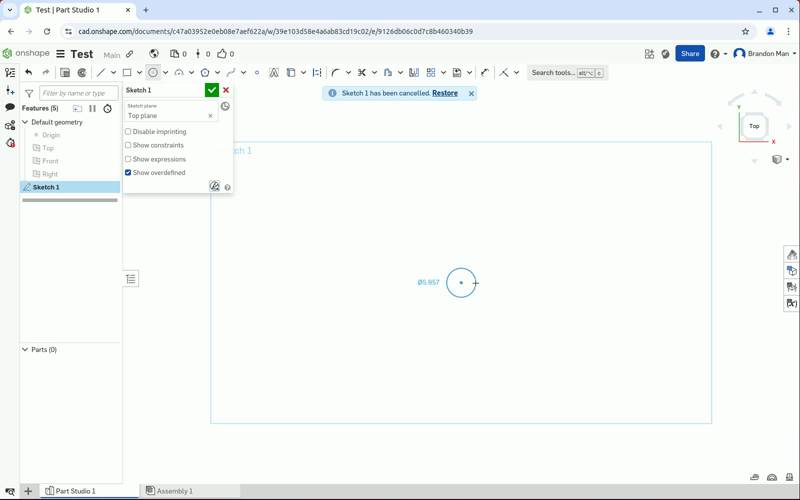
click(475, 282)
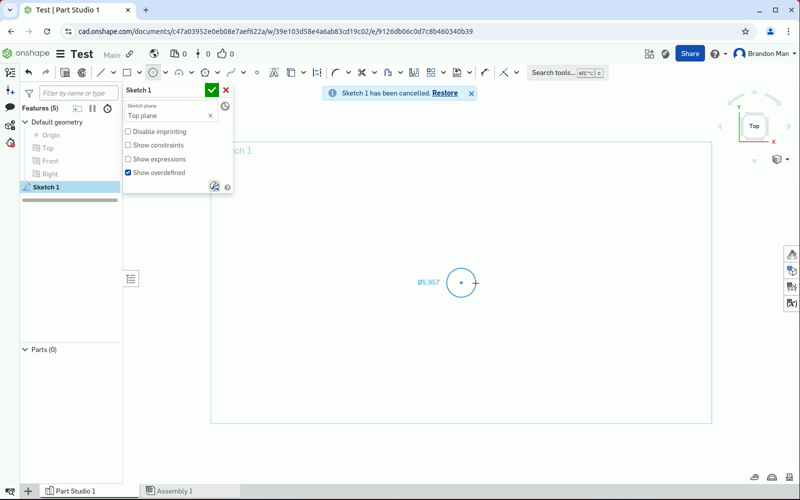
key(esc)
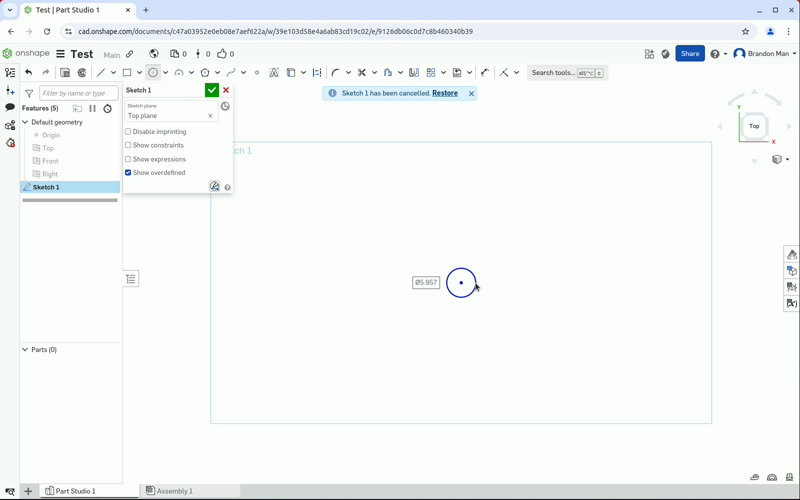
key(c)
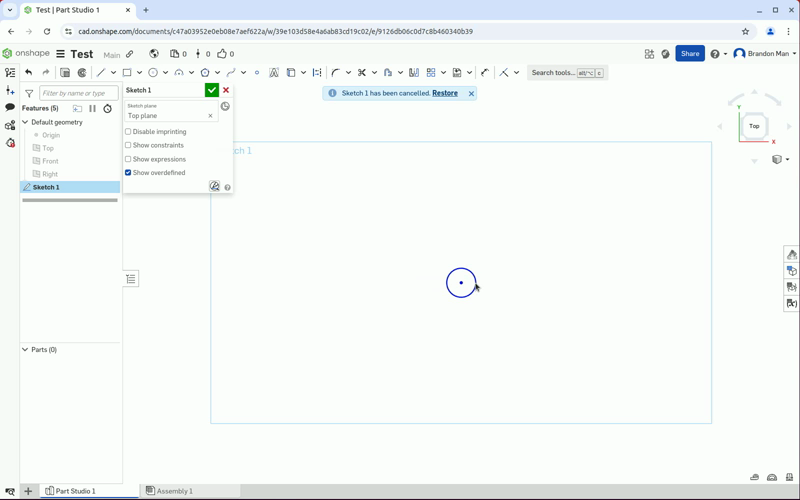
key_down(shift)
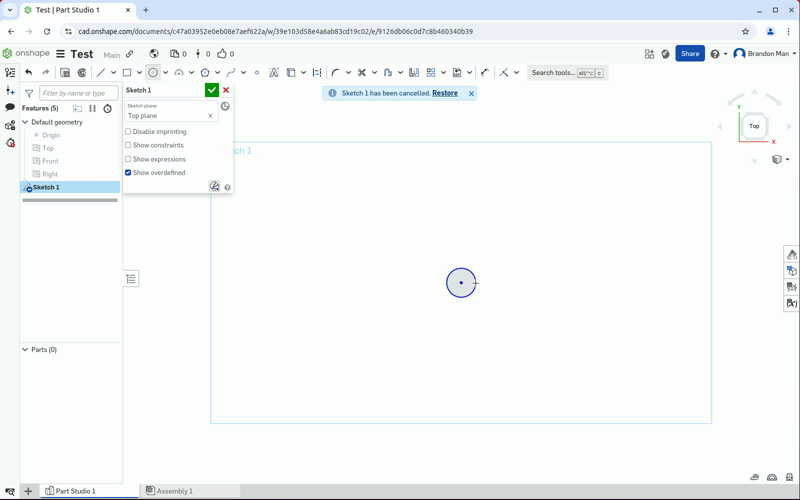
mouse_move(461, 282)
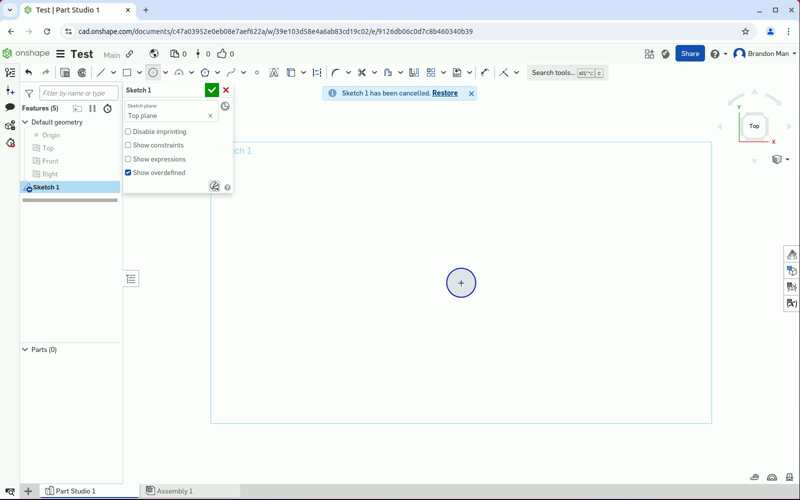
click(461, 282)
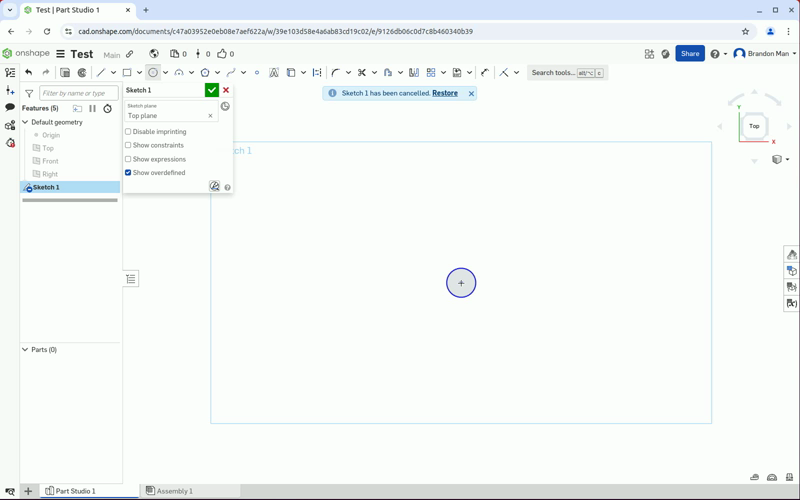
key_up(shift)
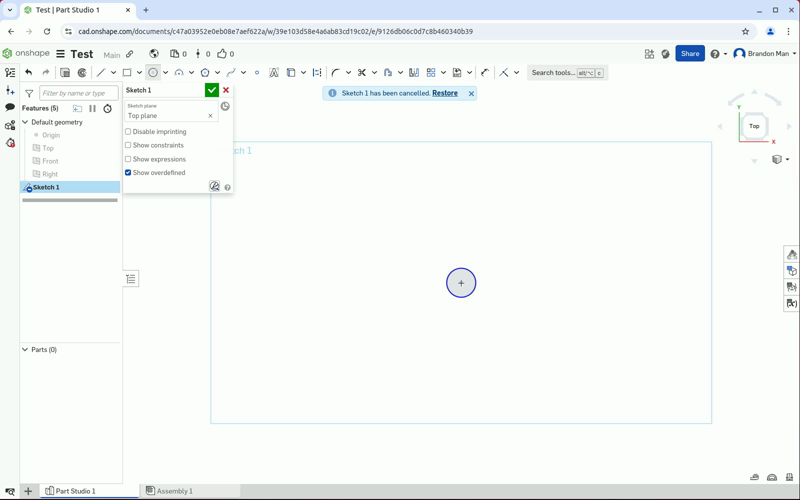
mouse_move(473, 282)
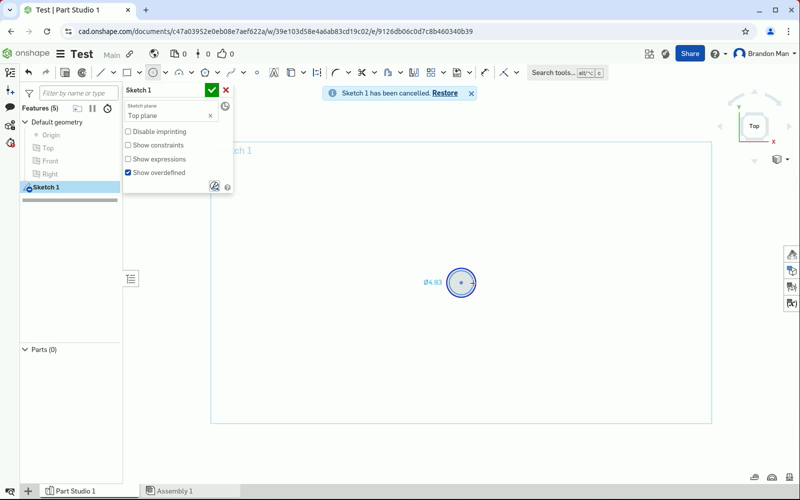
scroll(6)
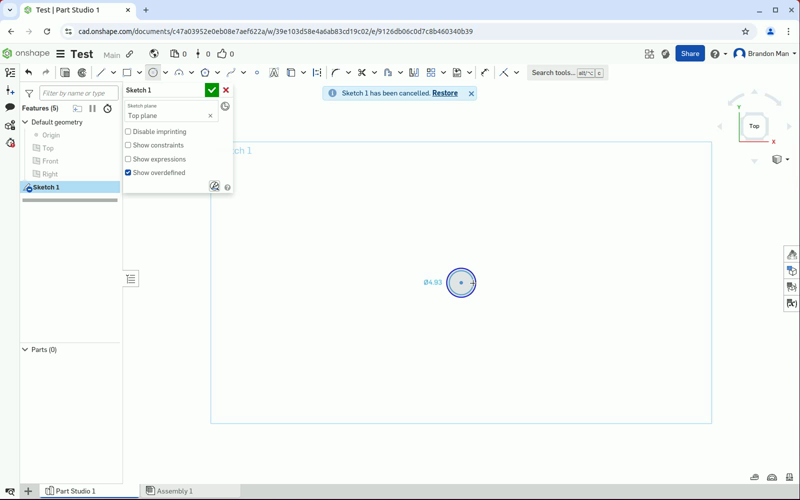
scroll(6)
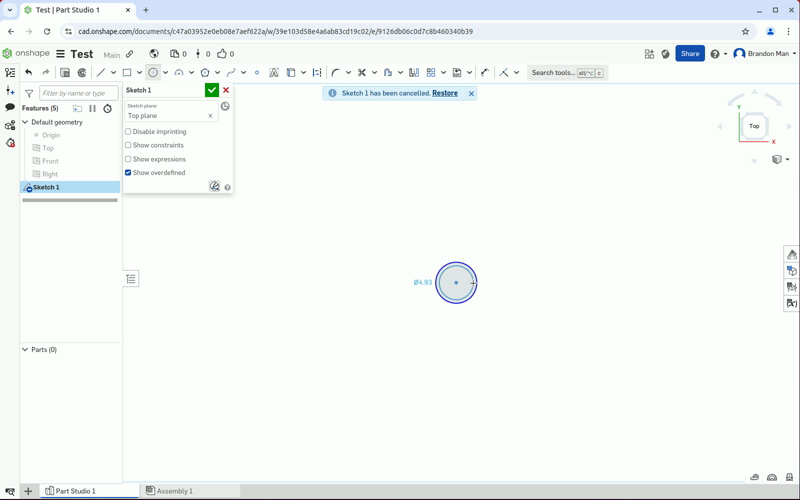
scroll(6)
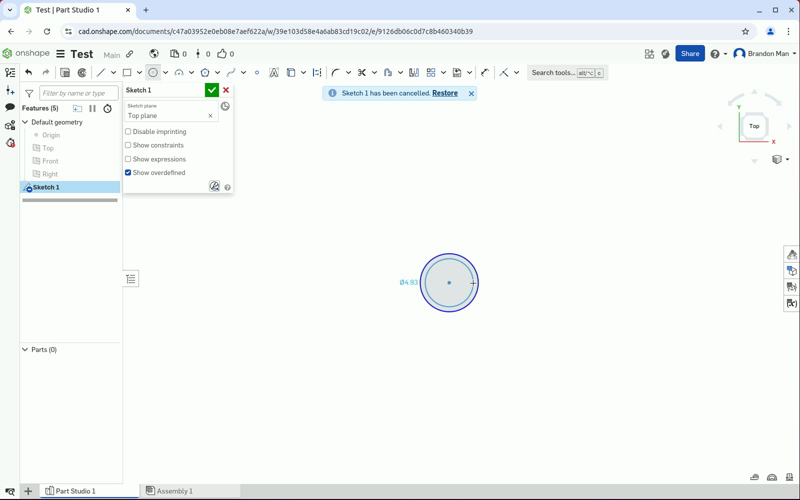
scroll(6)
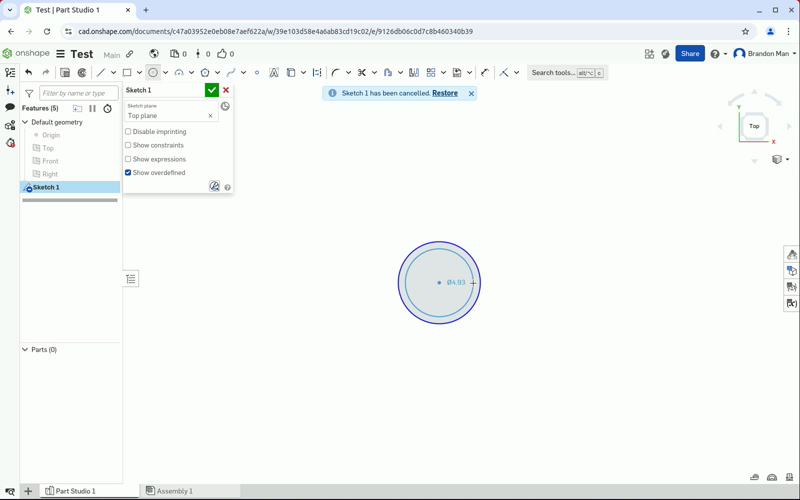
scroll(6)
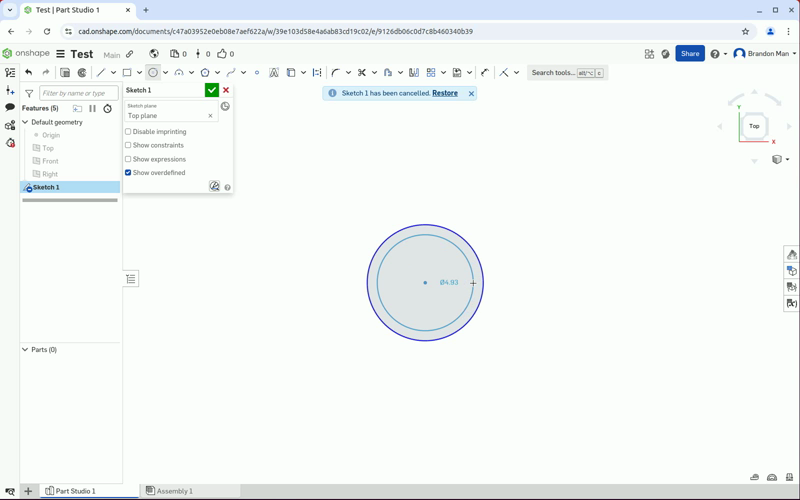
scroll(6)
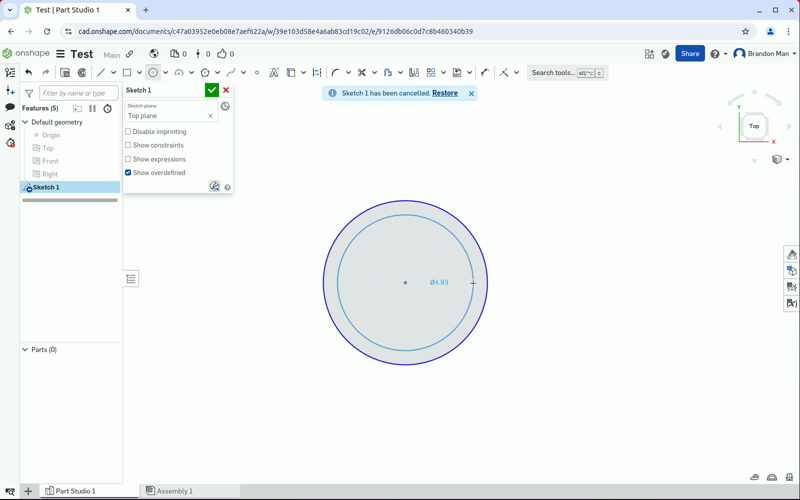
scroll(6)
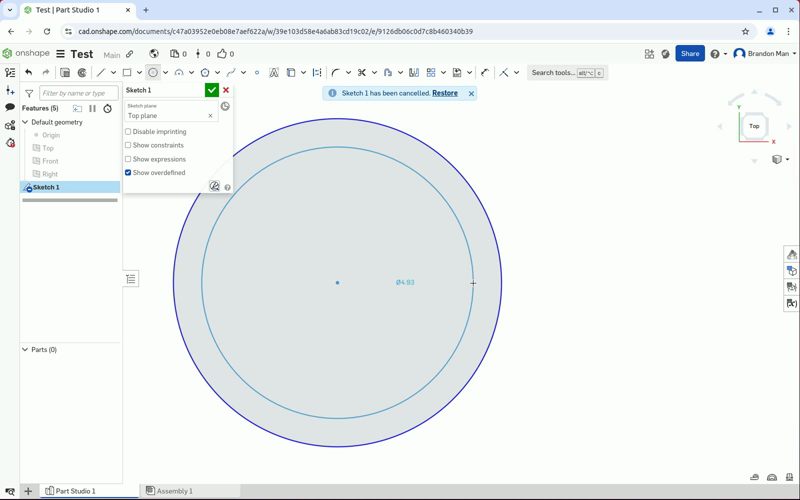
click(473, 282)
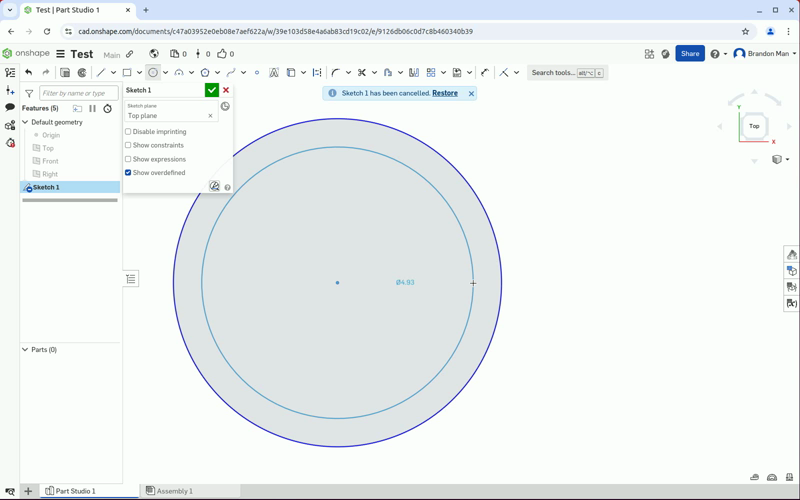
scroll(-6)
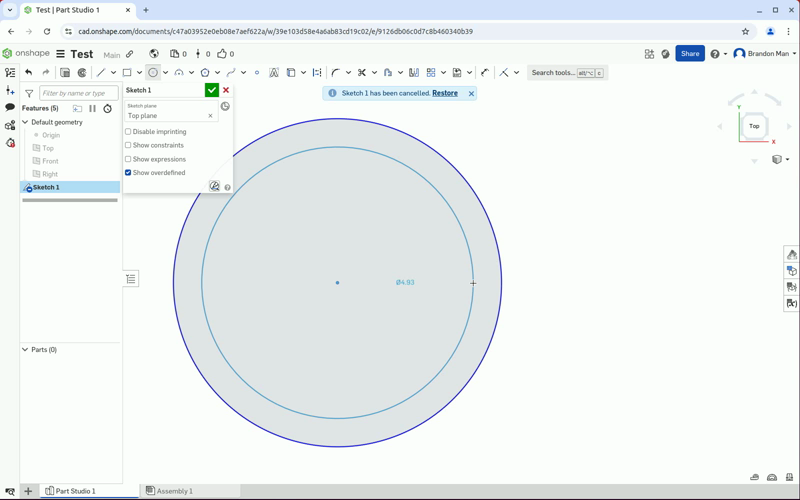
scroll(-6)
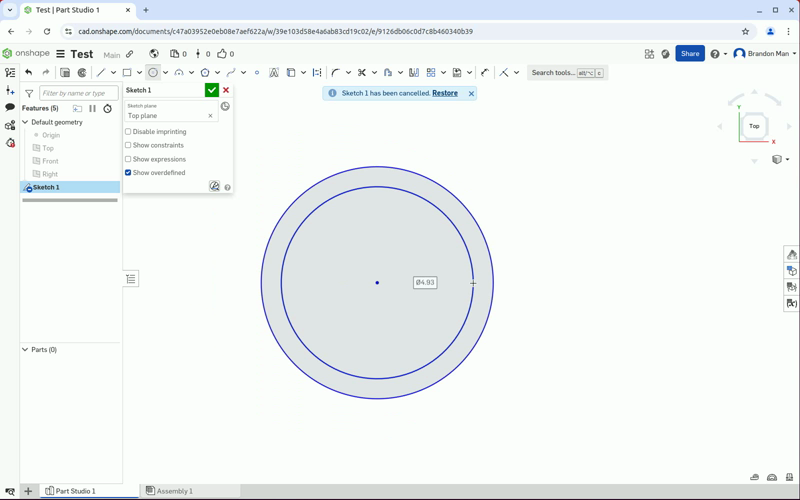
scroll(-6)
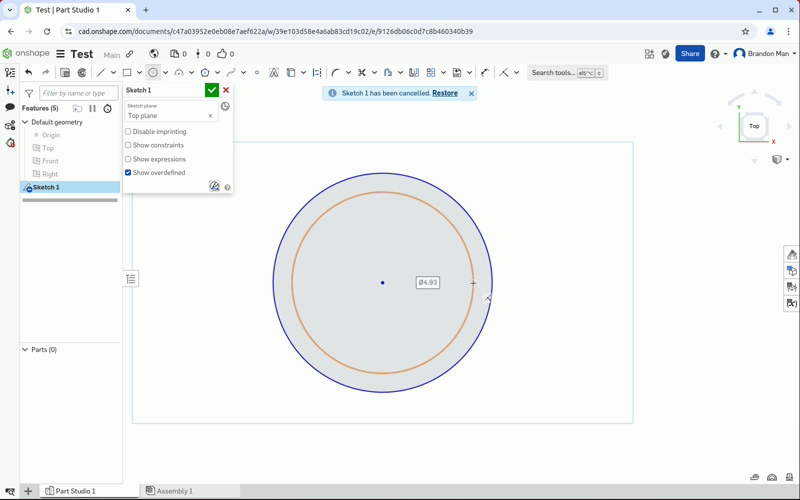
scroll(-6)
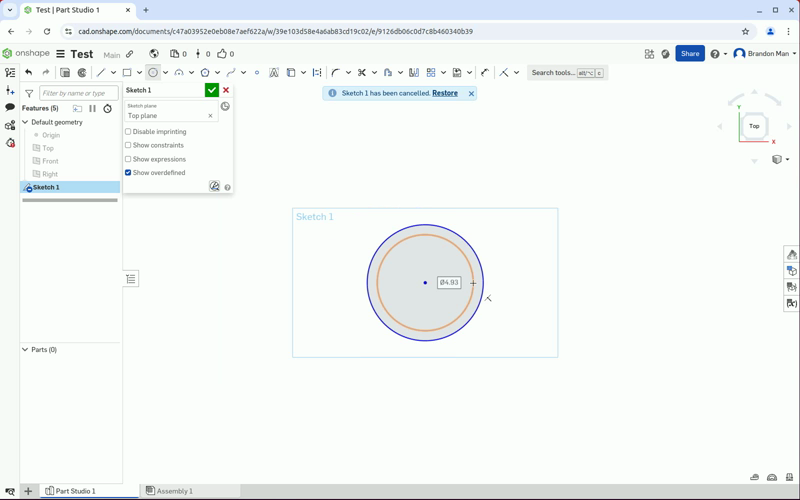
scroll(-6)
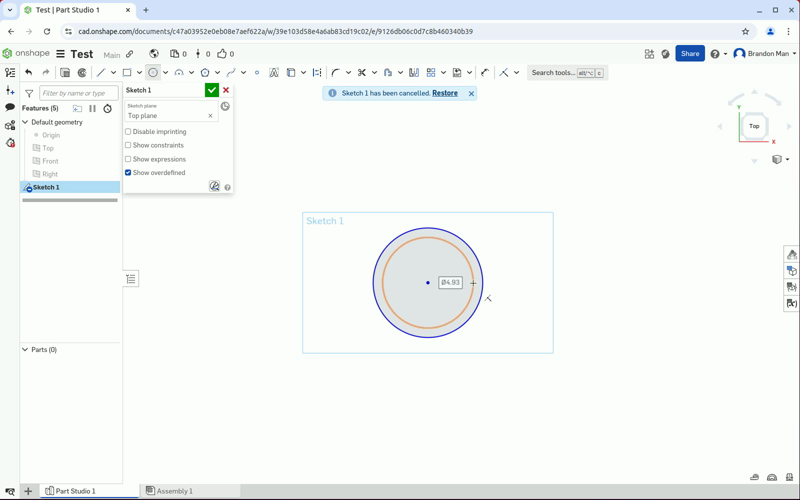
scroll(-6)
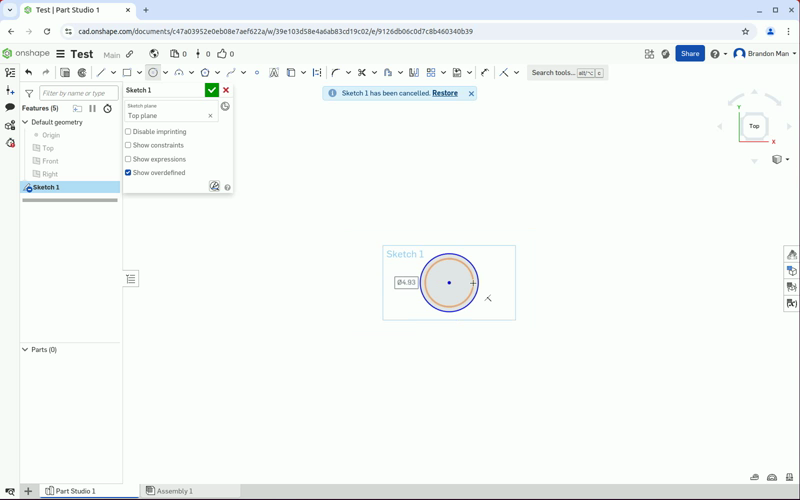
scroll(-6)
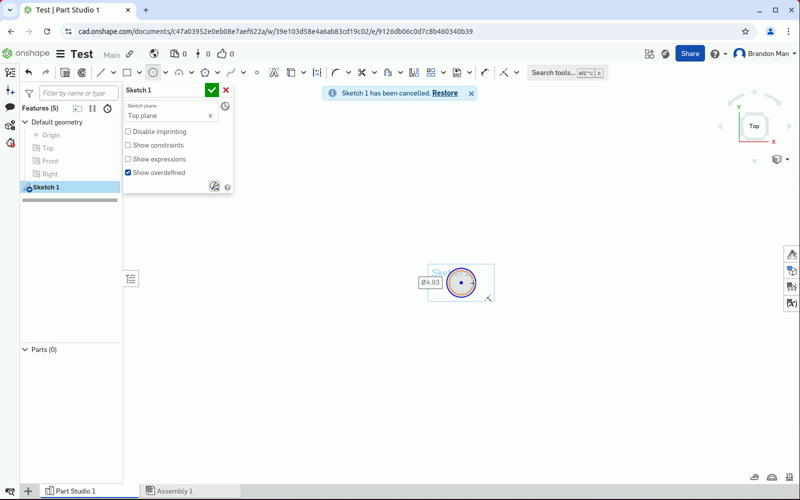
key(esc)
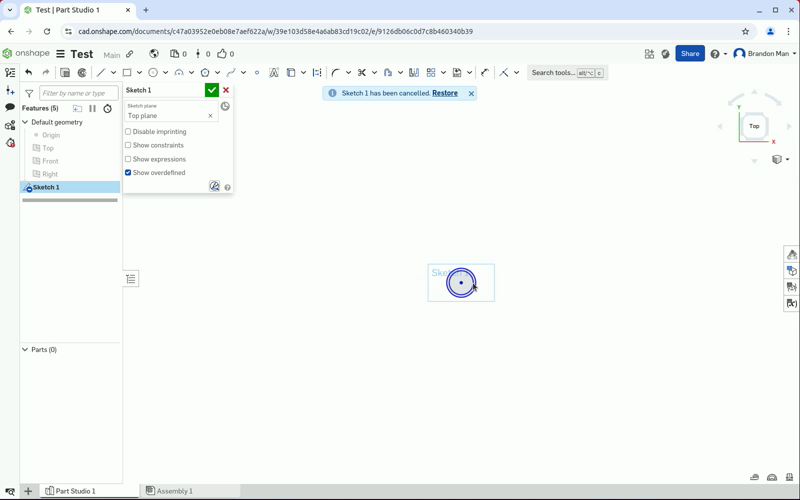
mouse_move(447, 280)
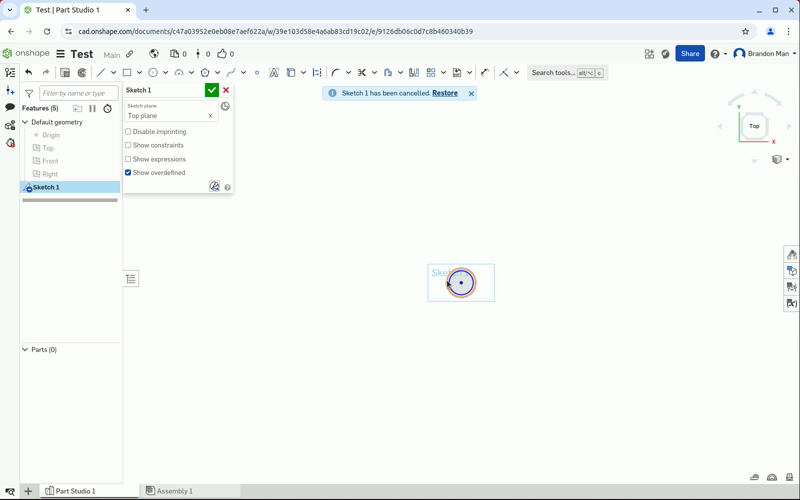
scroll(6)
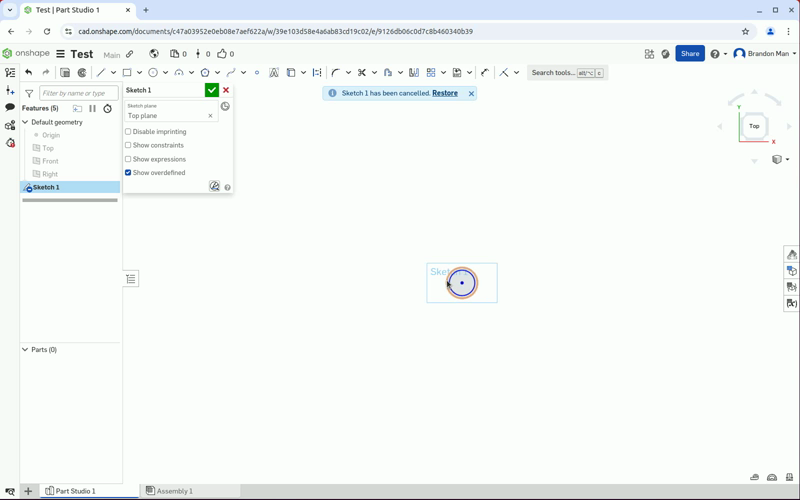
scroll(6)
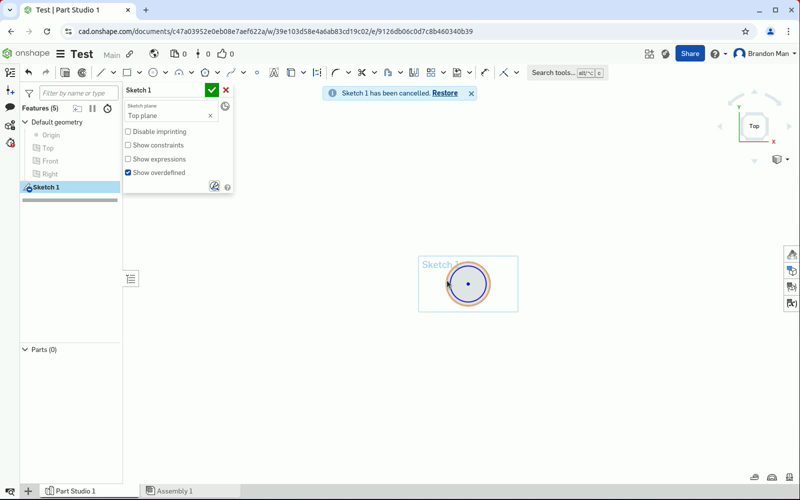
scroll(6)
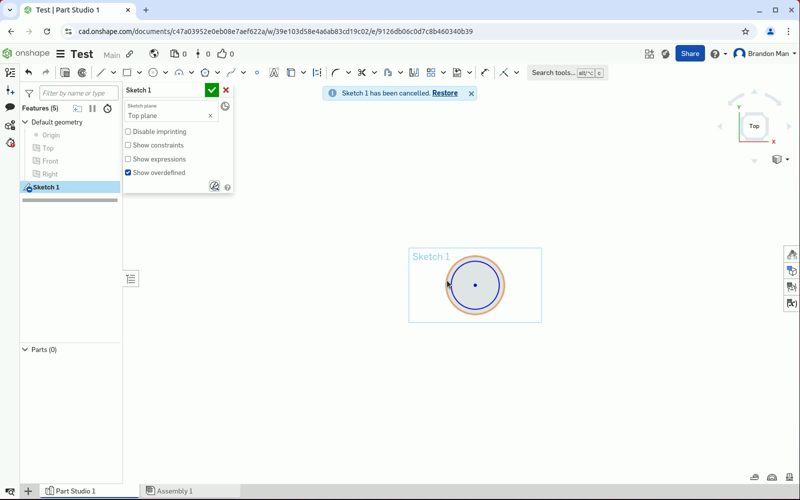
scroll(6)
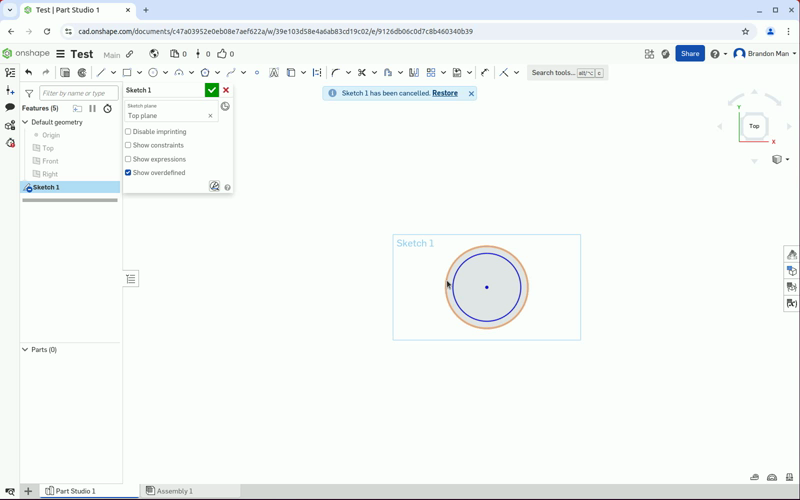
scroll(6)
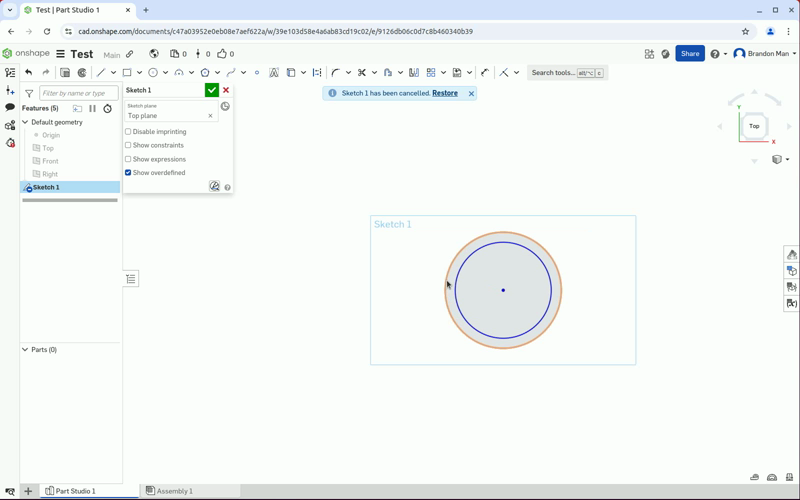
scroll(6)
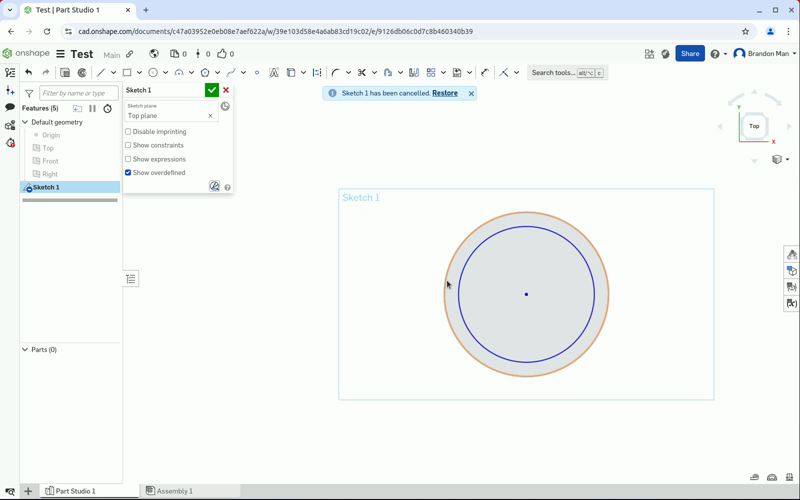
scroll(6)
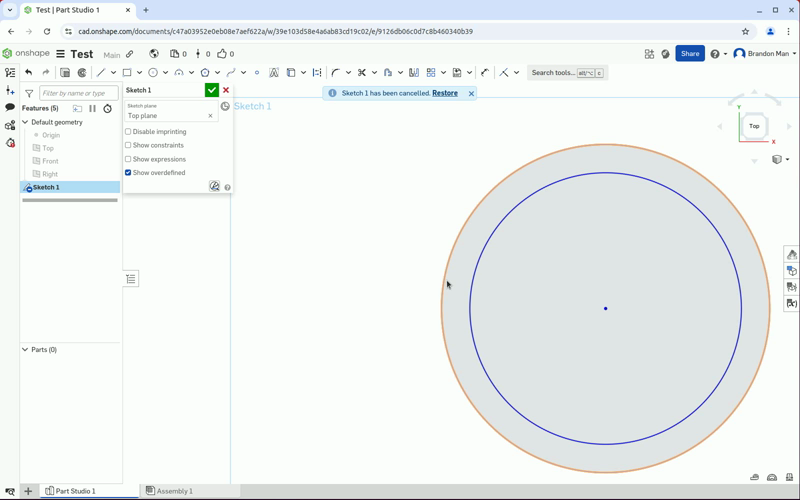
click(447, 280)
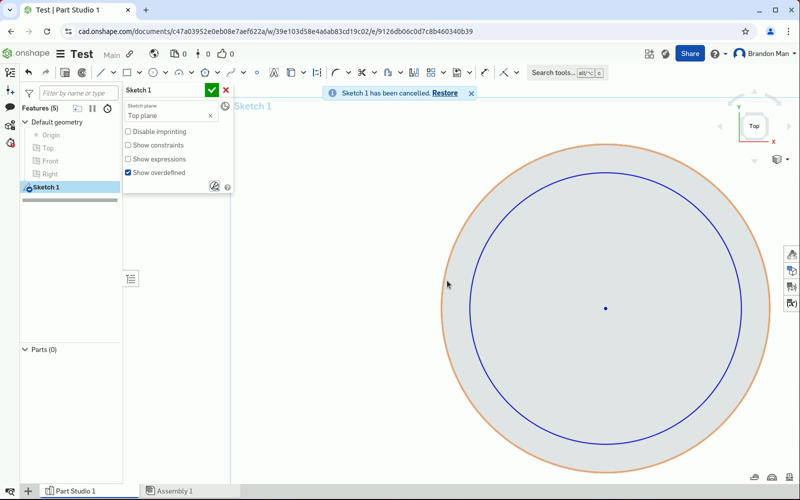
scroll(-6)
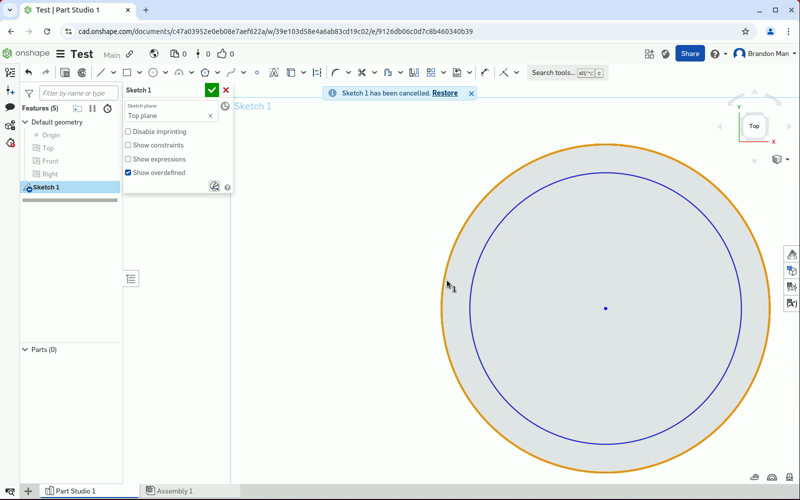
scroll(-6)
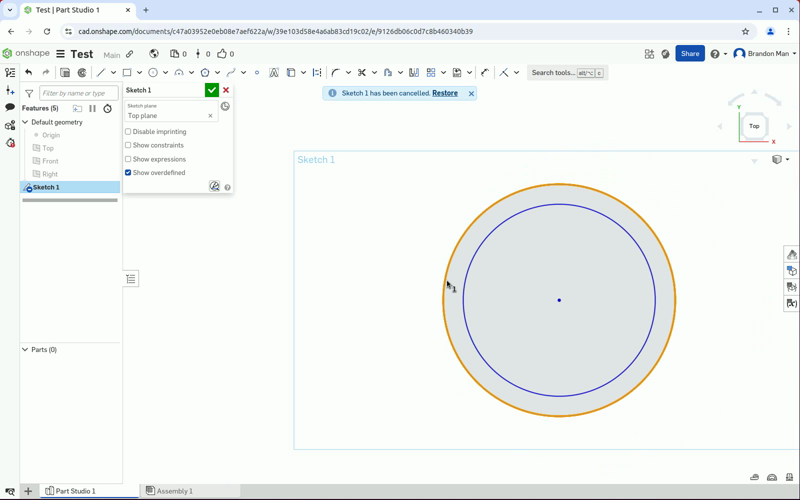
scroll(-6)
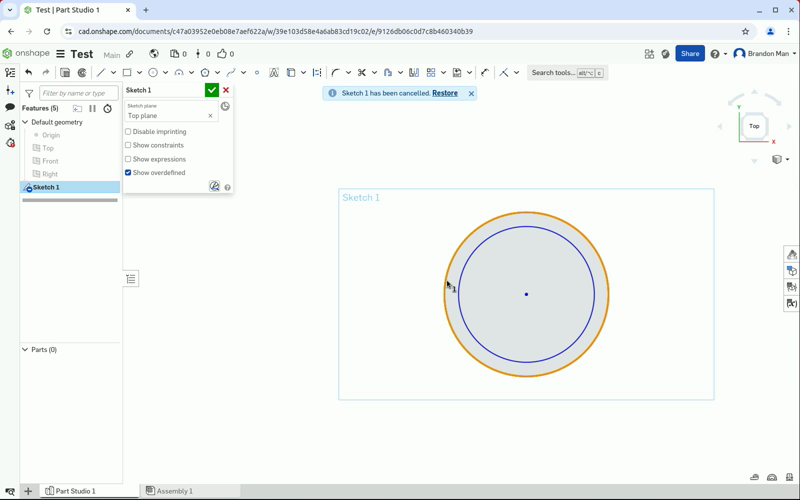
scroll(-6)
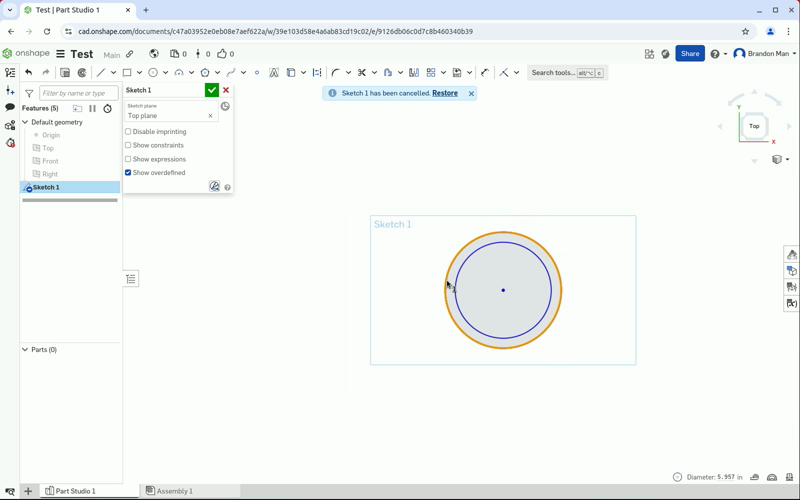
scroll(-6)
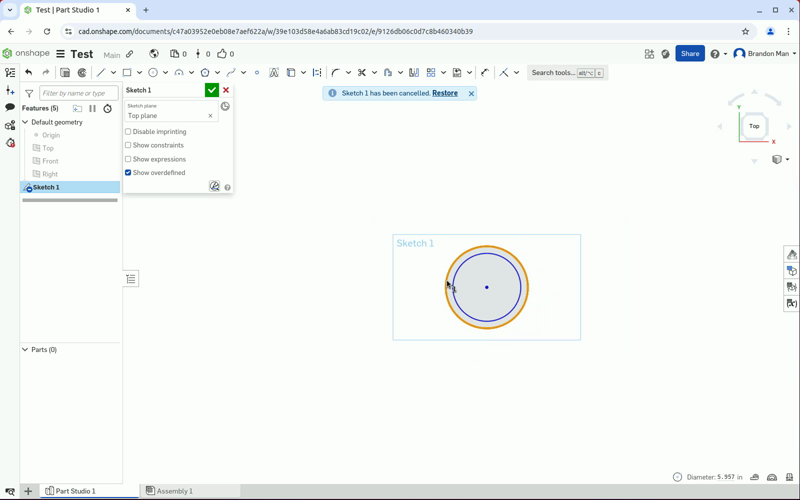
scroll(-6)
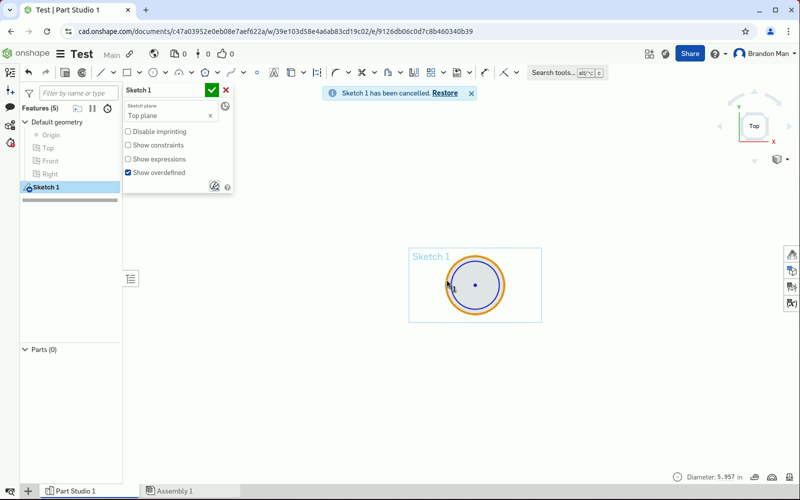
scroll(-6)
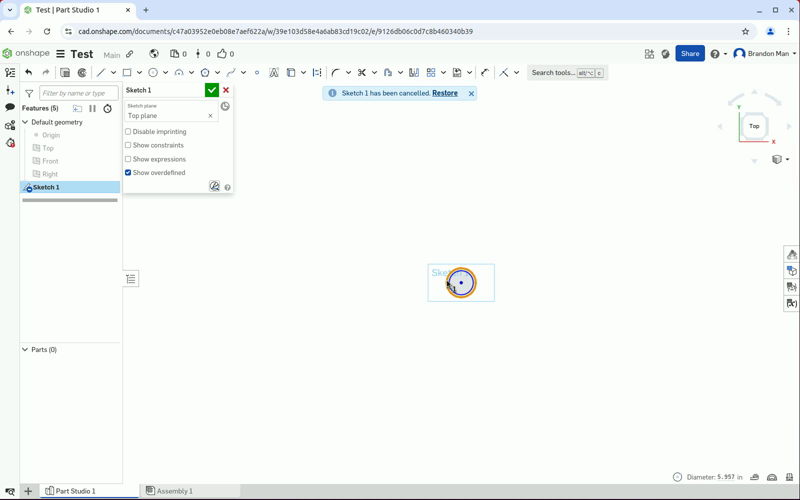
mouse_move(73, 352)
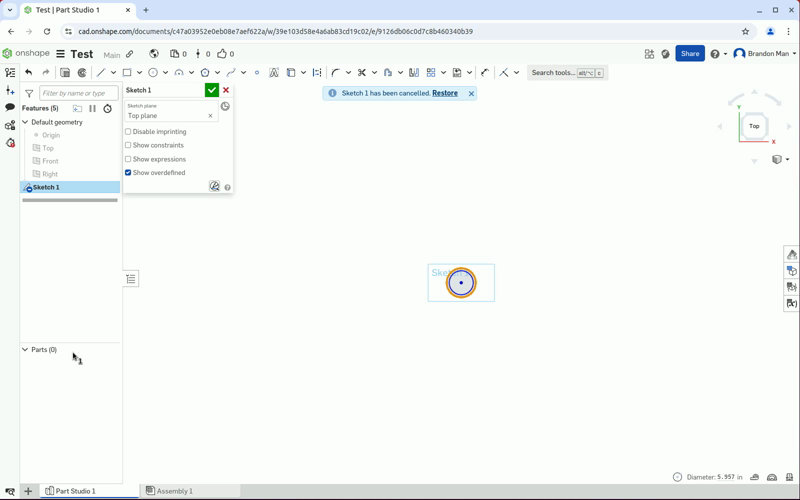
key(shift+y)
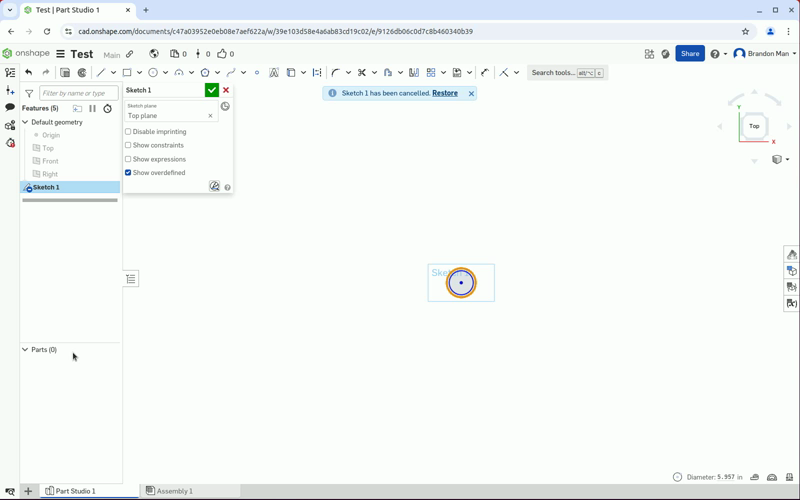
key(shift+e)
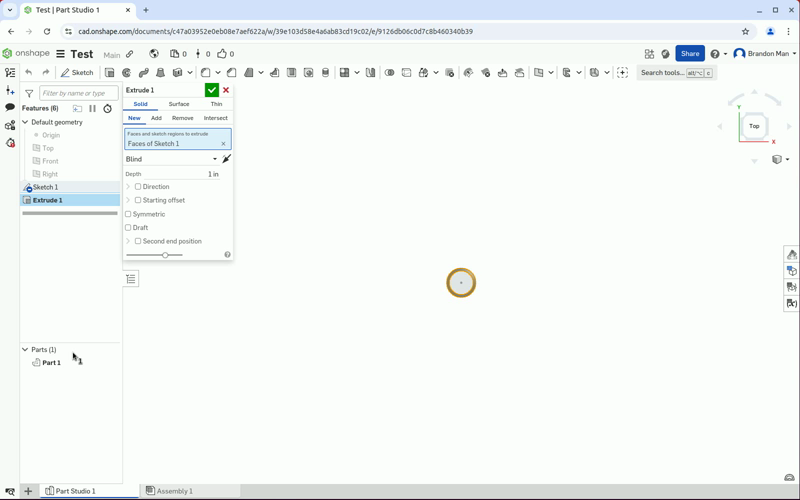
mouse_move(143, 106)
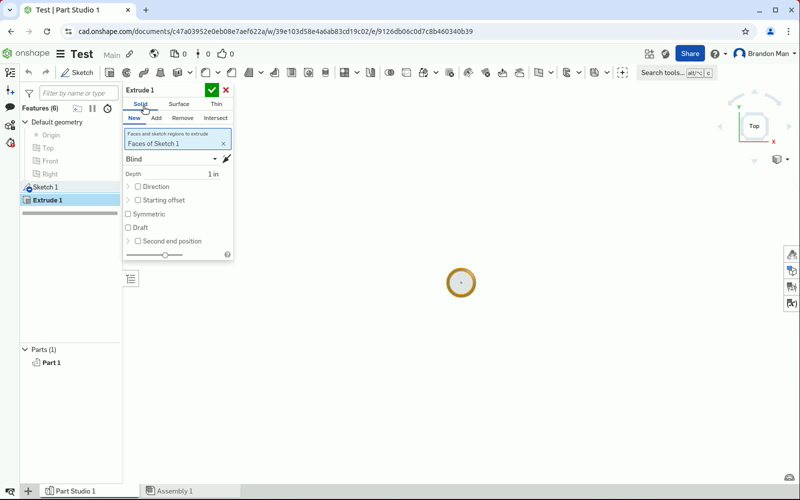
click(143, 106)
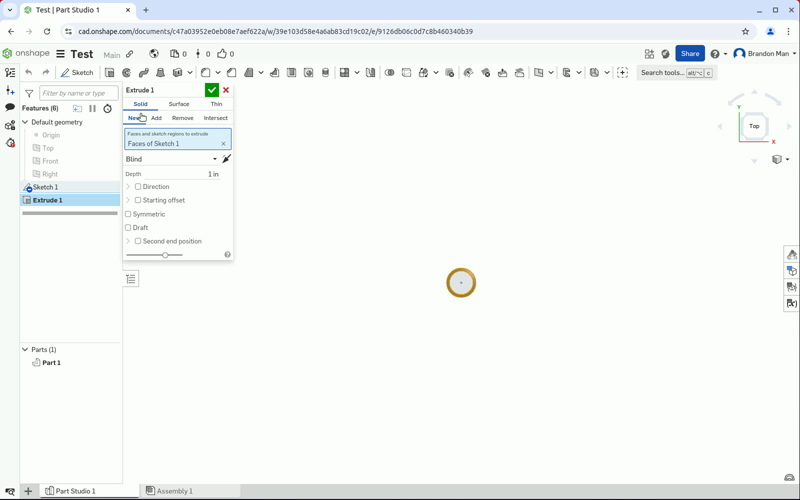
mouse_move(137, 120)
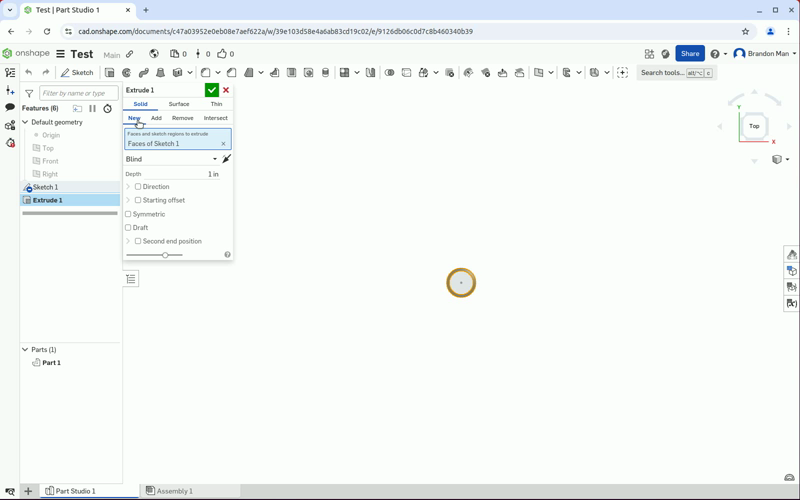
click(137, 120)
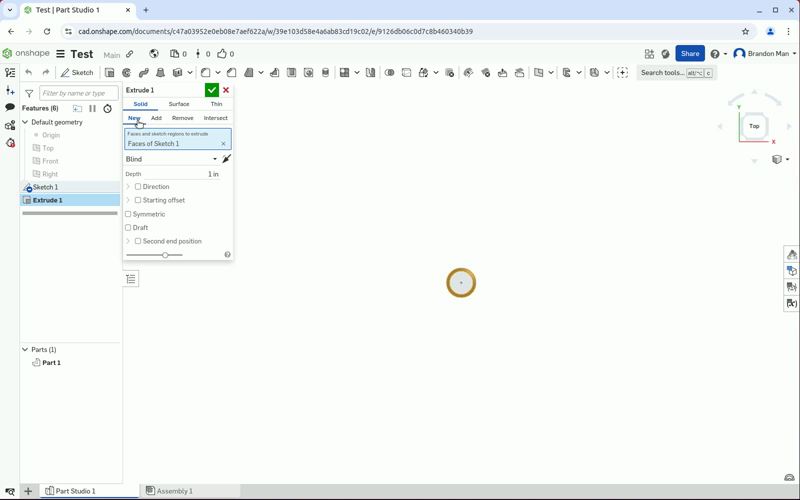
key(tab, 4)
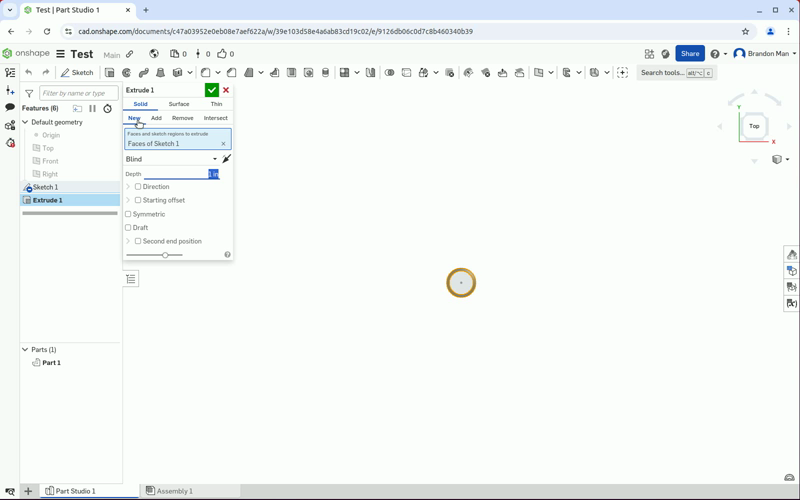
text(15.405)
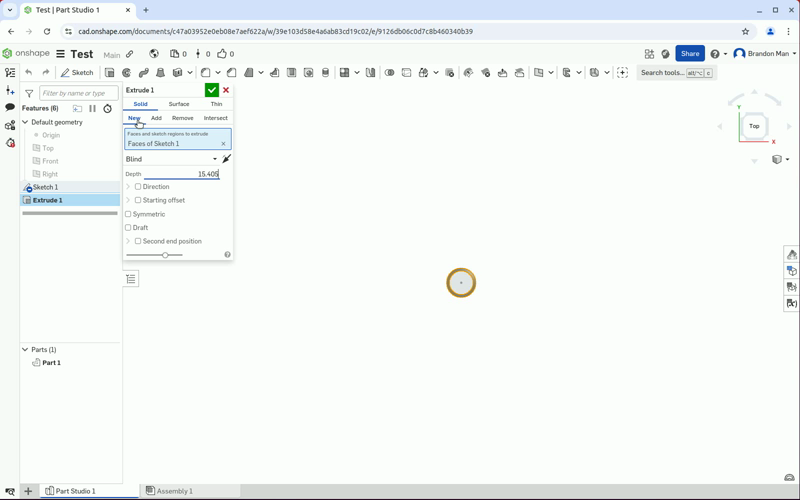
key(enter)
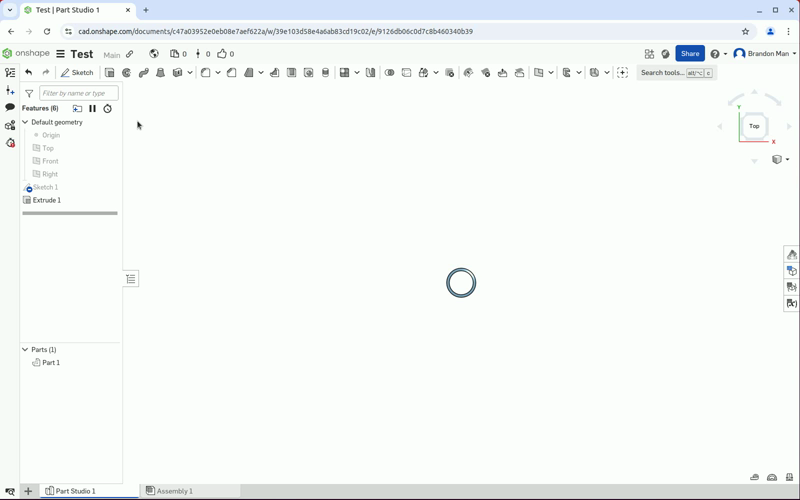
key(shift+h)
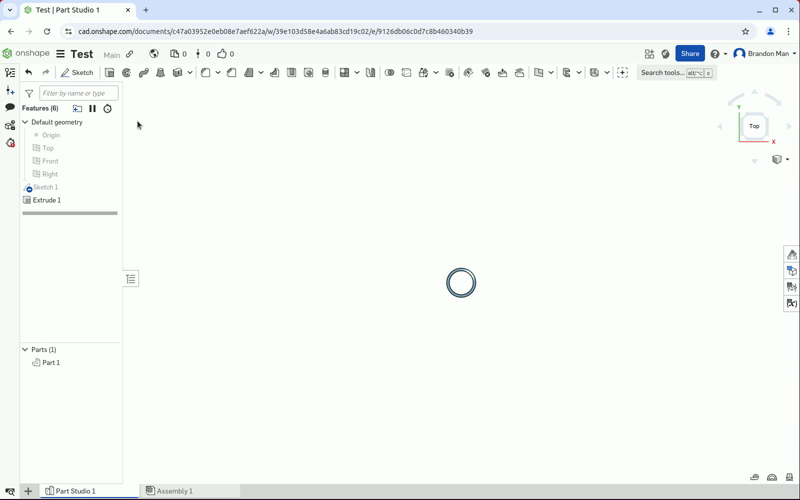
key(shift+h)
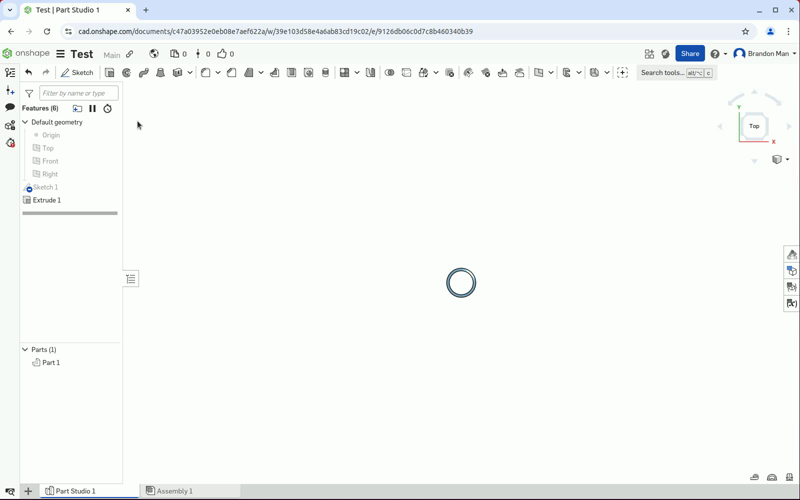
mouse_move(73, 189)
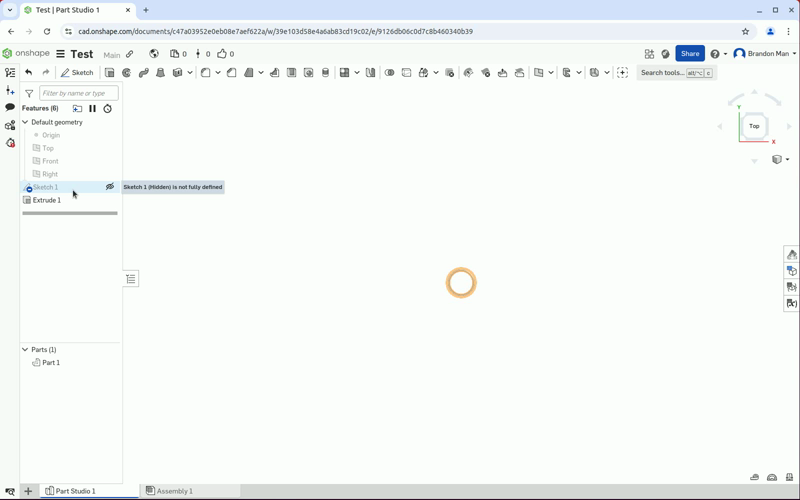
click(73, 189)
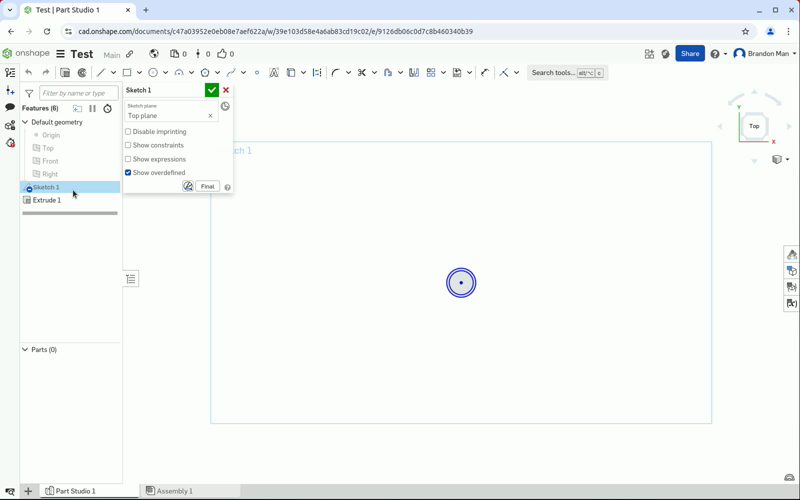
mouse_move(229, 92)
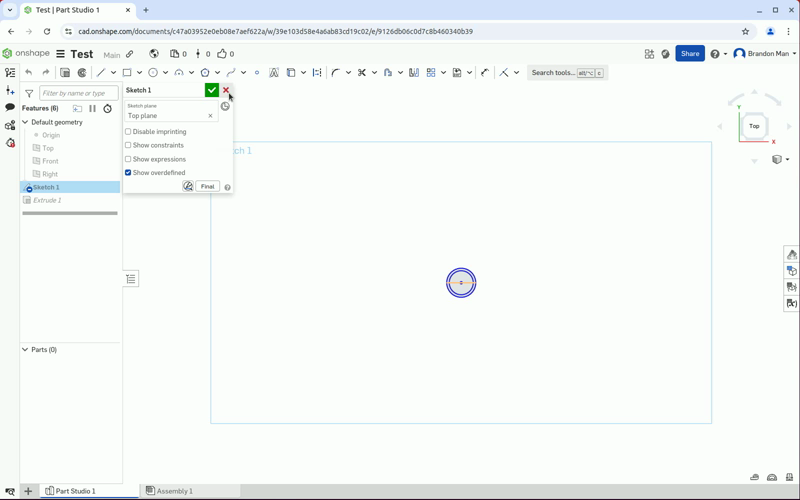
click(229, 92)
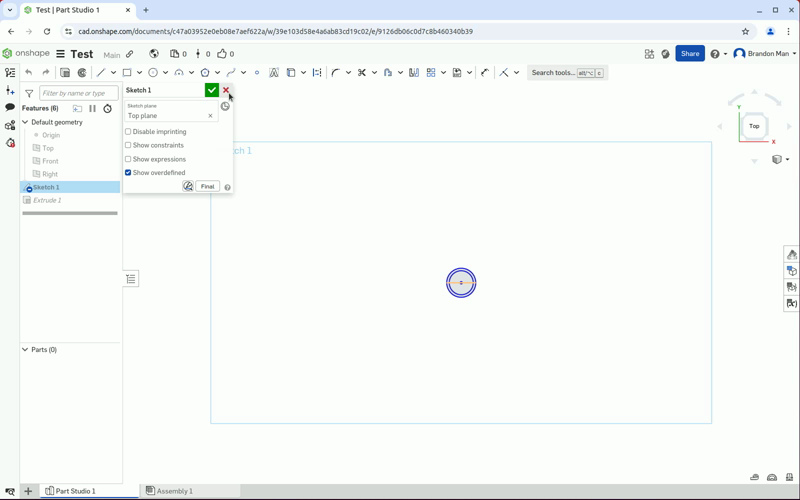
key(shift+s)
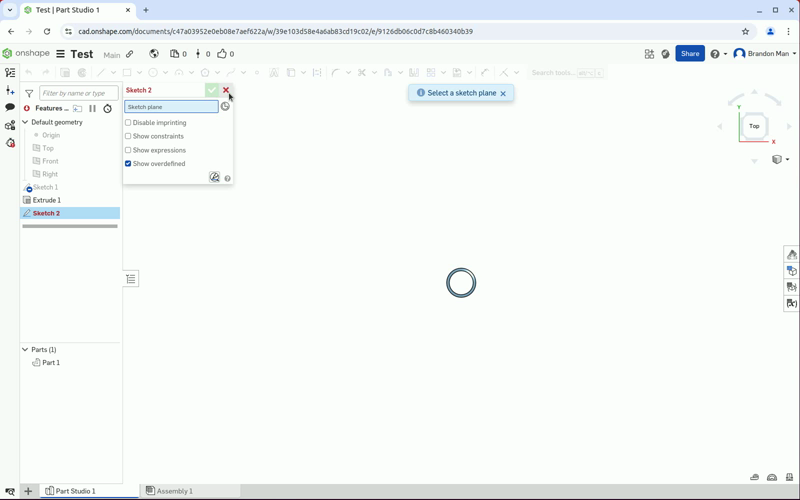
mouse_move(73, 150)
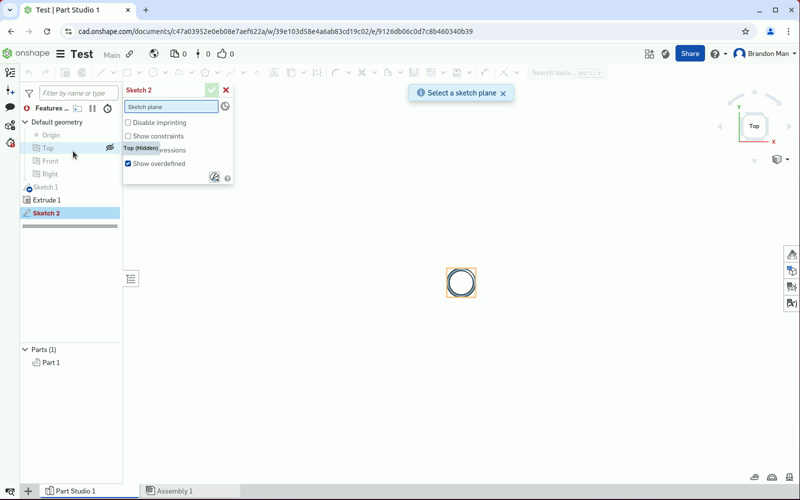
click(73, 150)
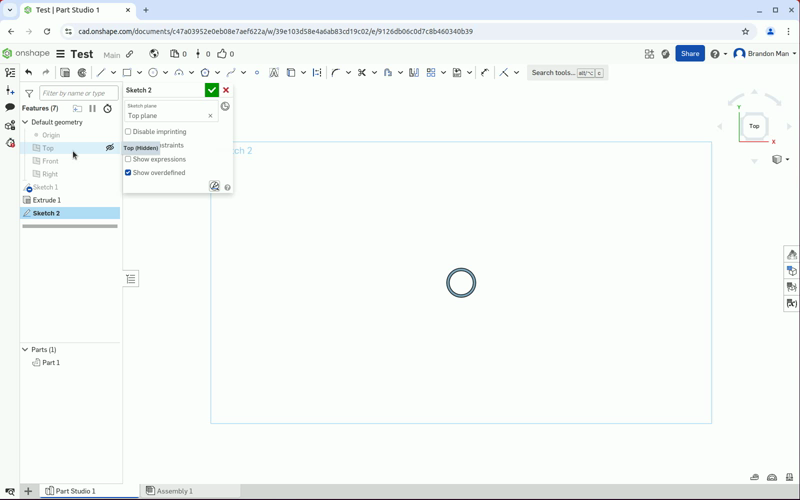
mouse_move(73, 352)
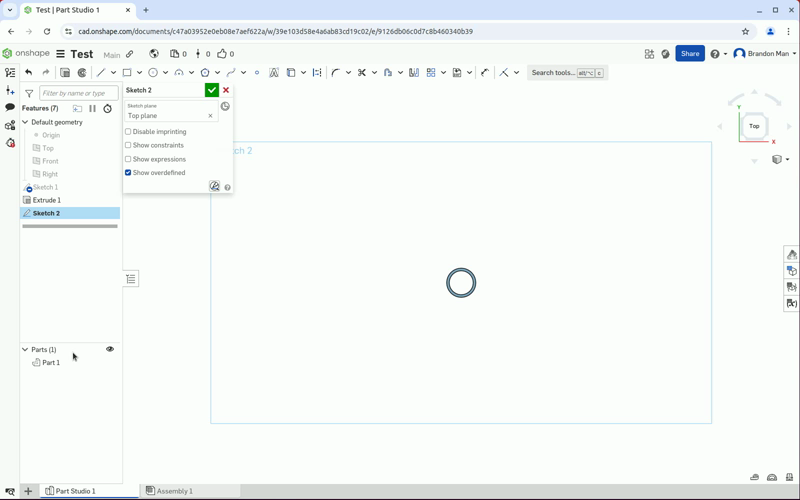
key(y)
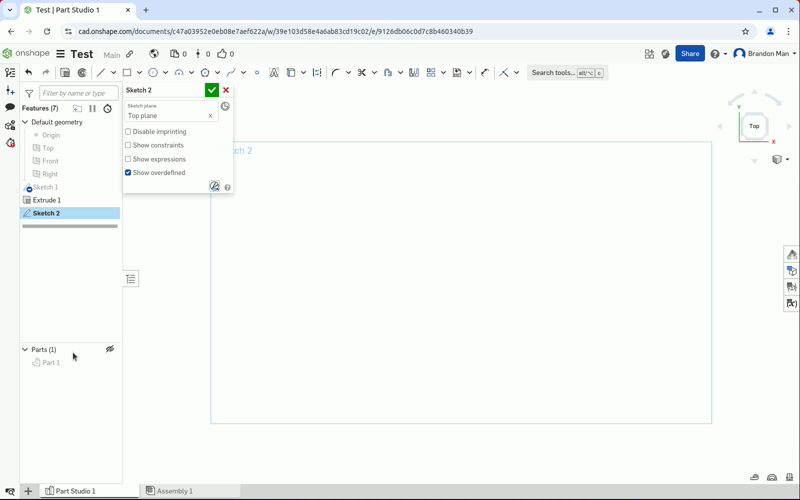
key(c)
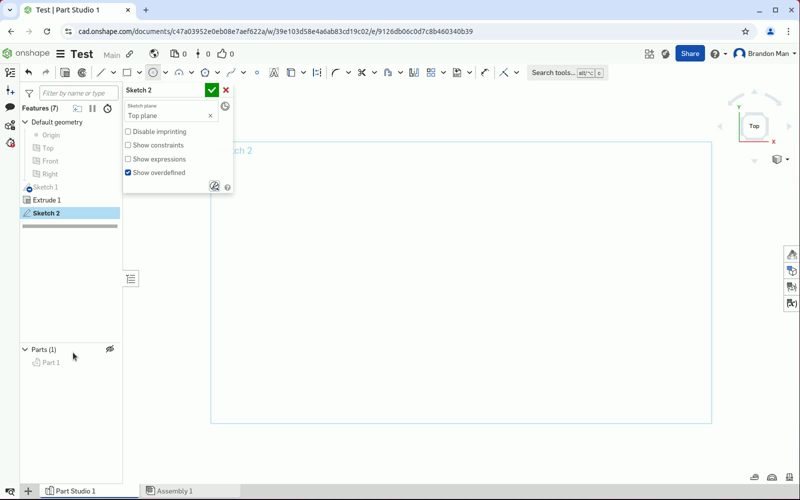
key_down(shift)
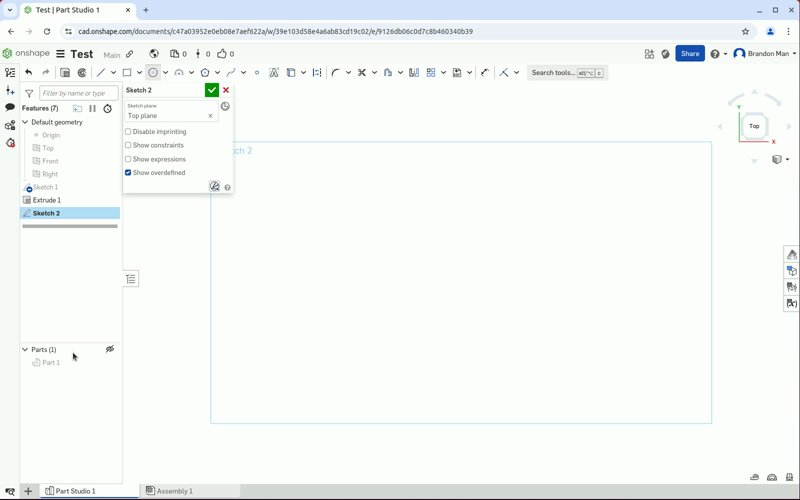
mouse_move(461, 282)
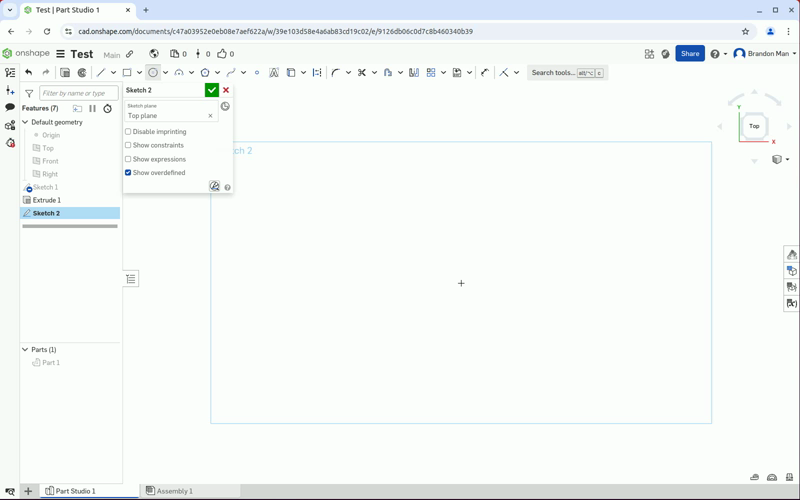
click(461, 282)
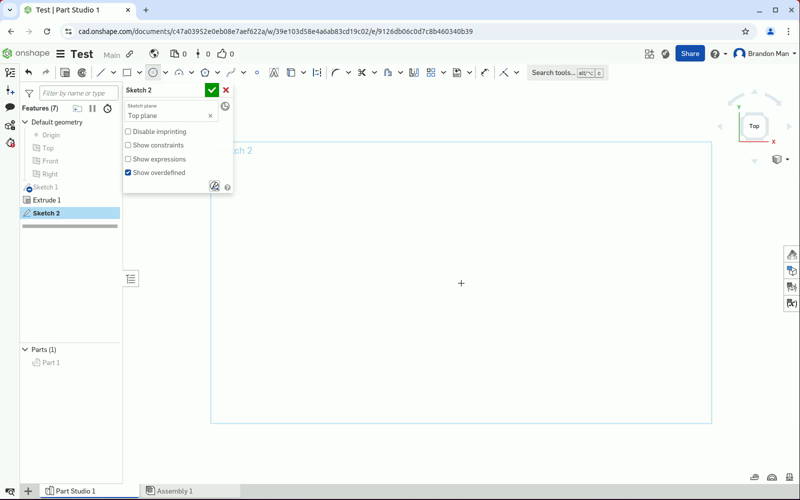
key_up(shift)
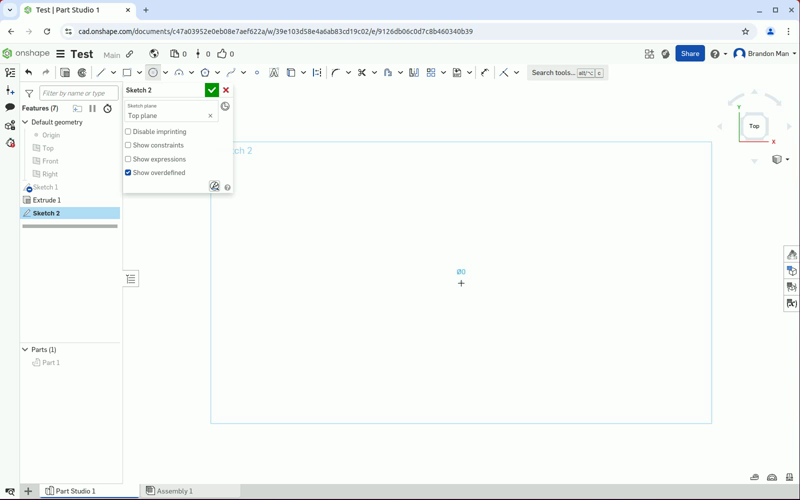
mouse_move(480, 282)
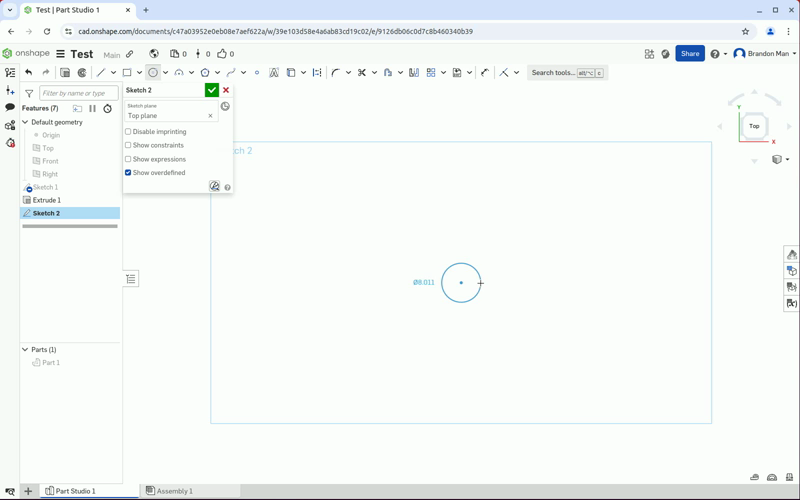
click(480, 282)
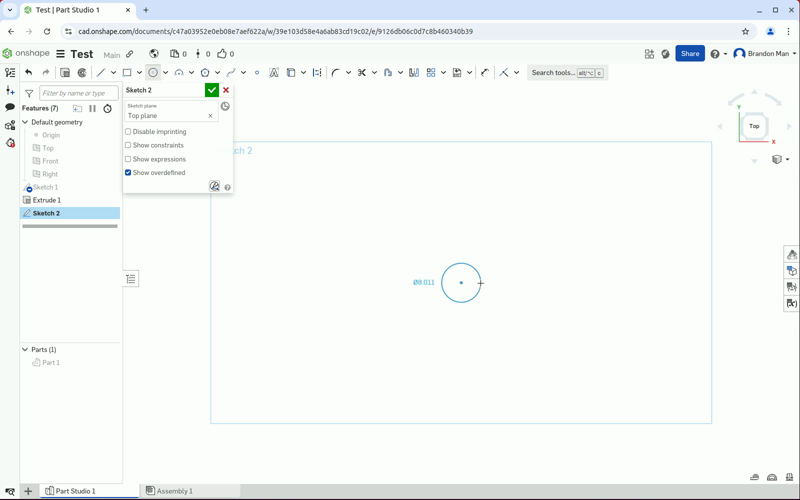
key(esc)
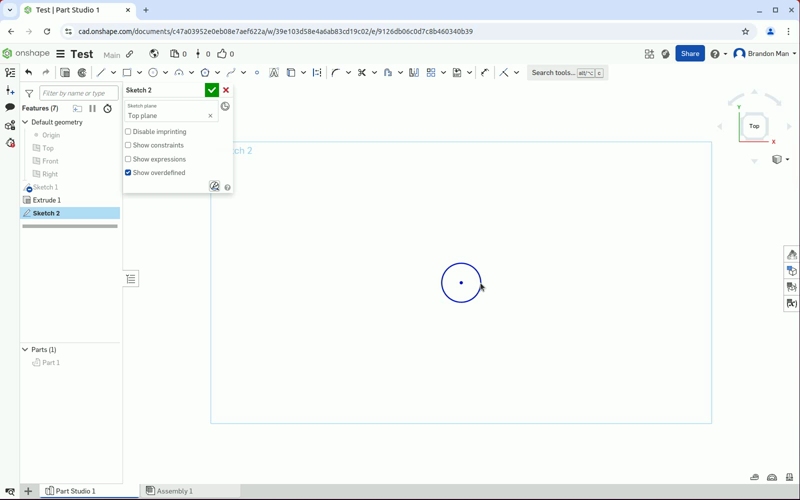
key(c)
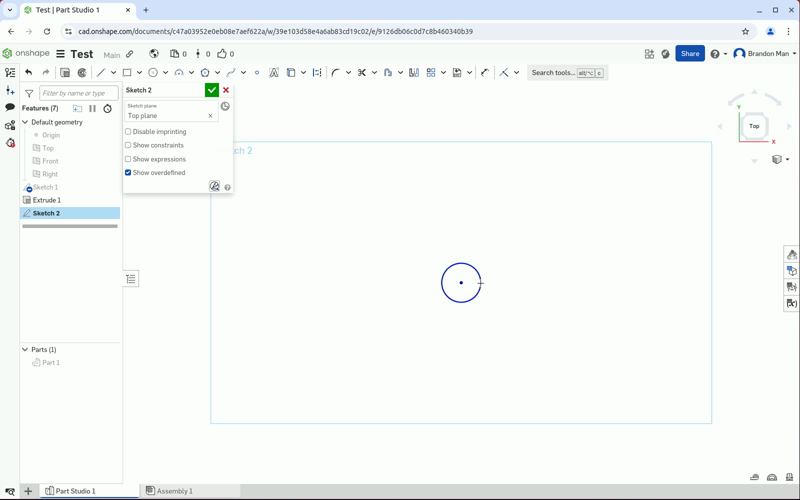
key_down(shift)
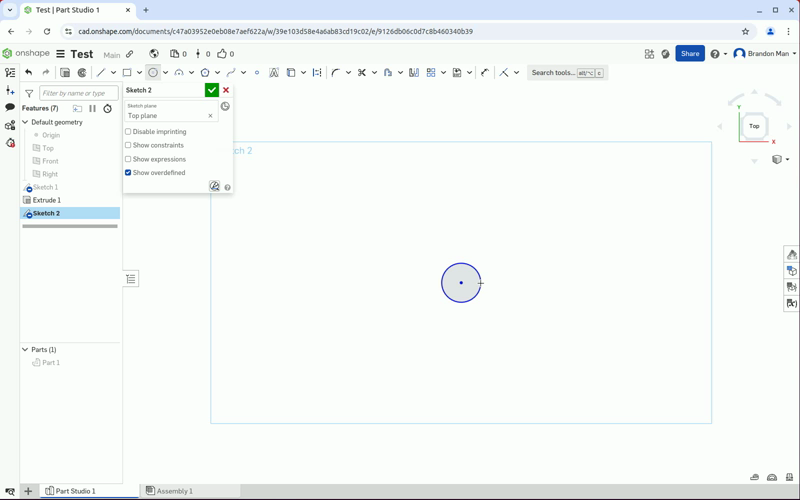
mouse_move(461, 282)
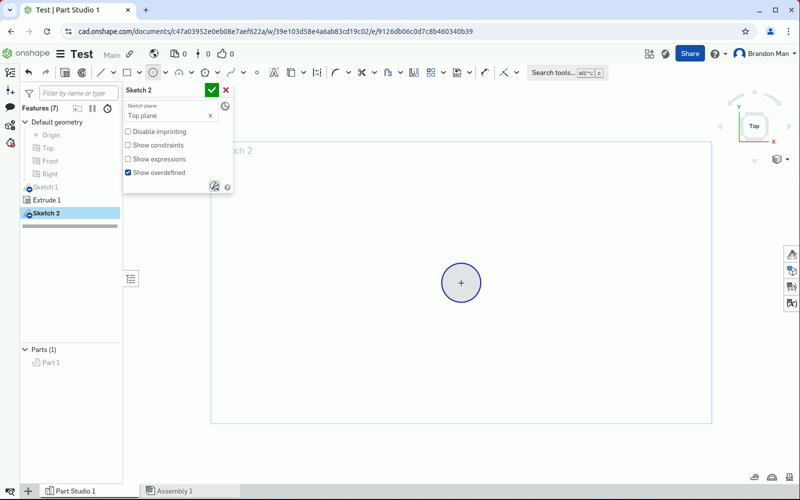
click(461, 282)
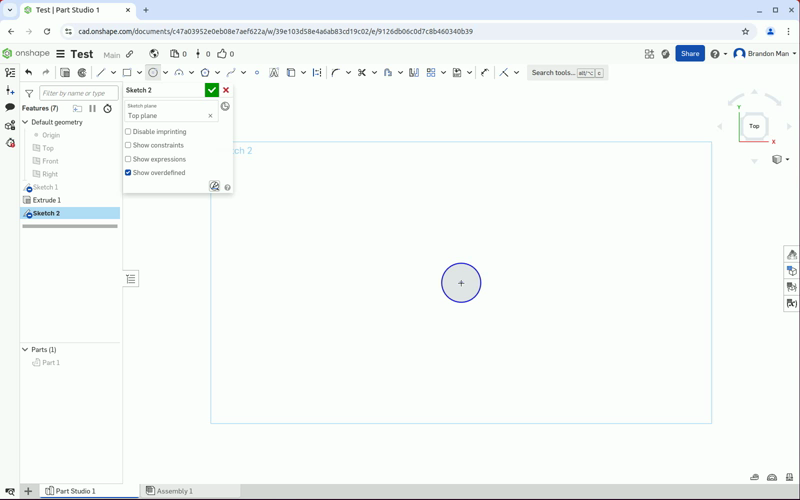
key_up(shift)
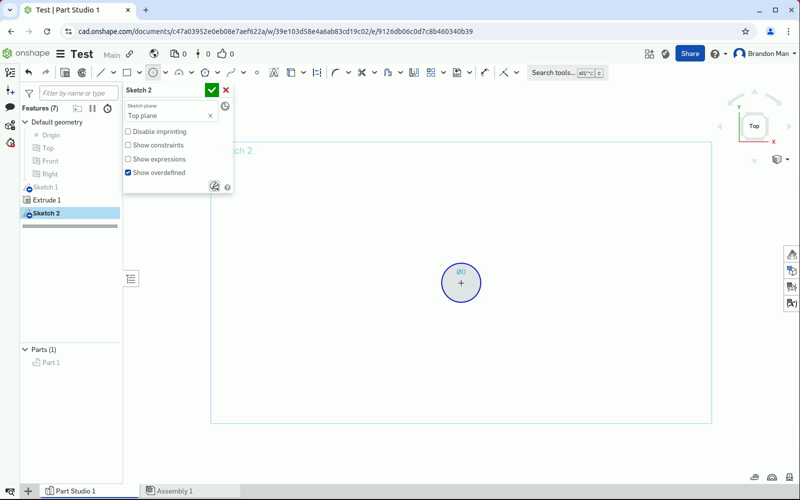
mouse_move(475, 282)
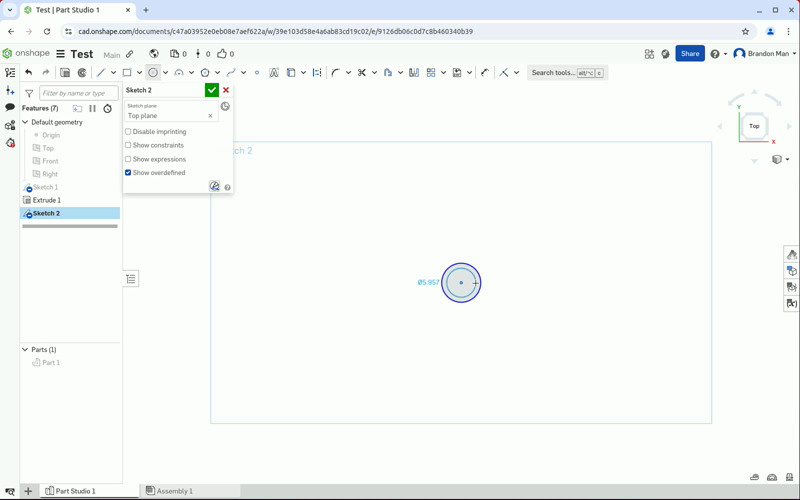
click(475, 282)
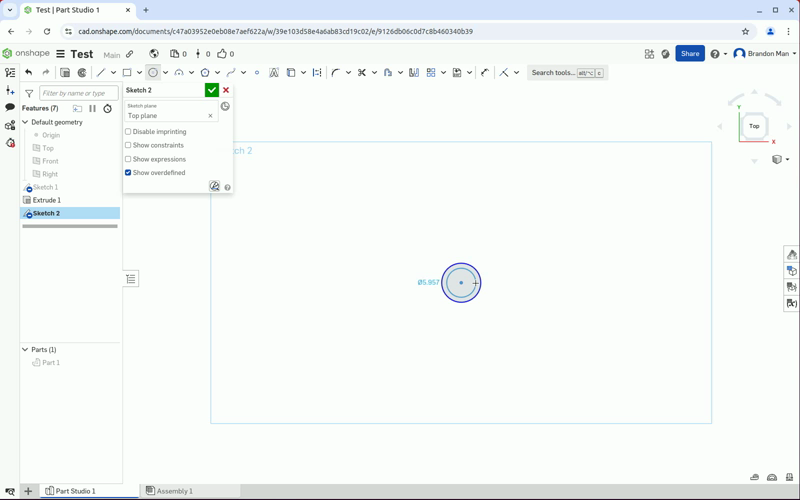
key(esc)
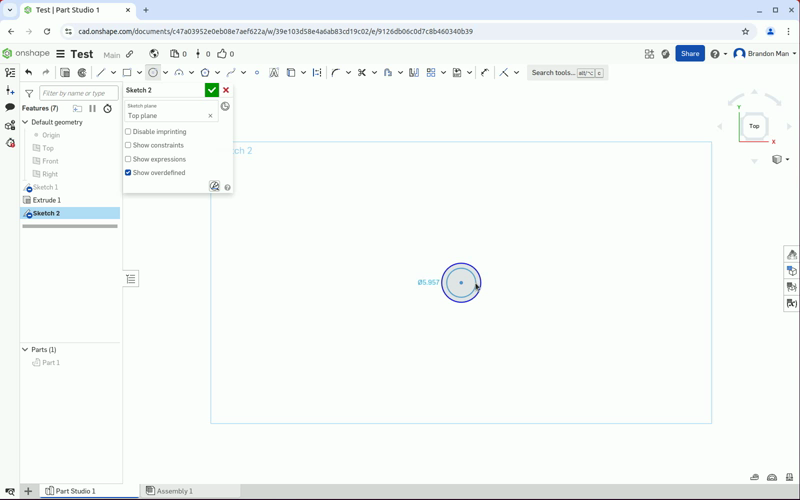
mouse_move(475, 270)
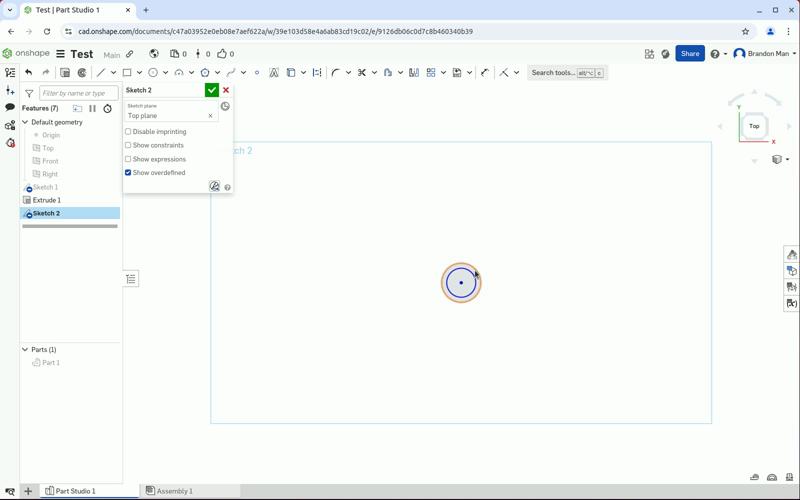
scroll(6)
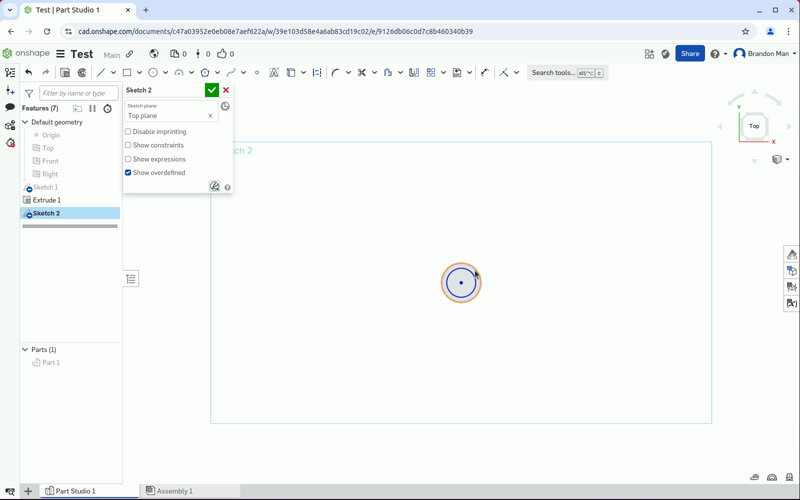
scroll(6)
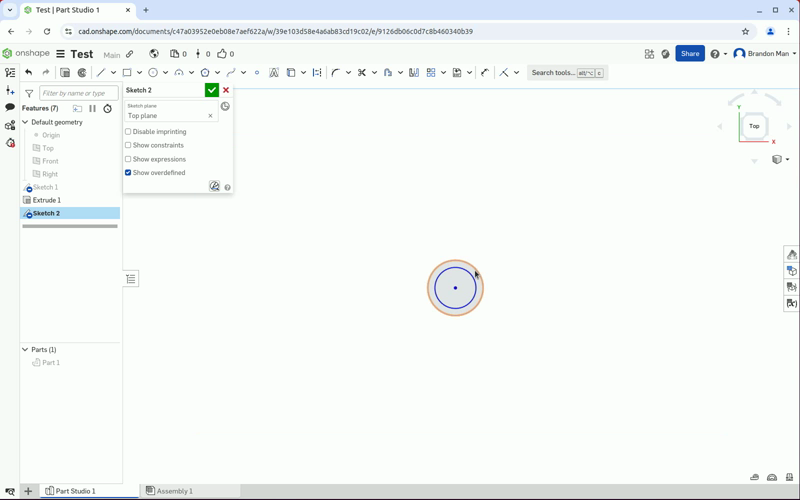
scroll(6)
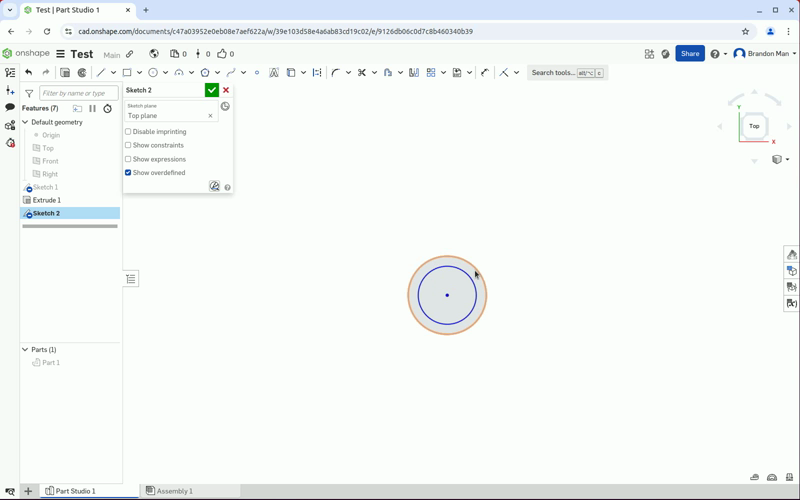
scroll(6)
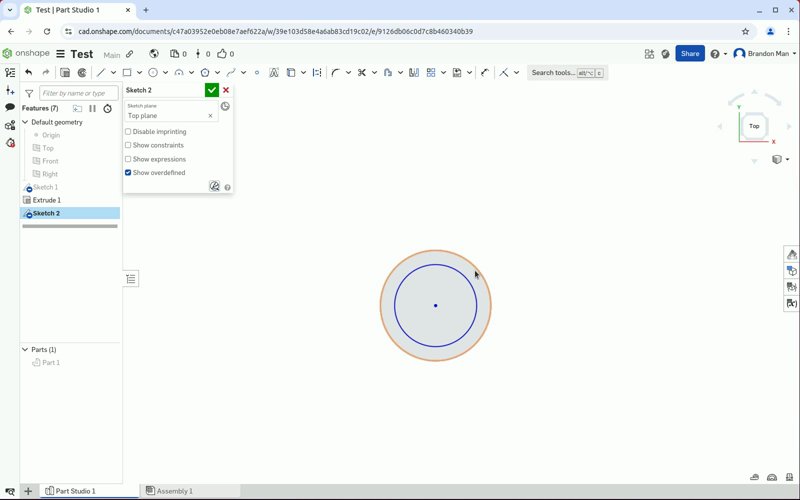
scroll(6)
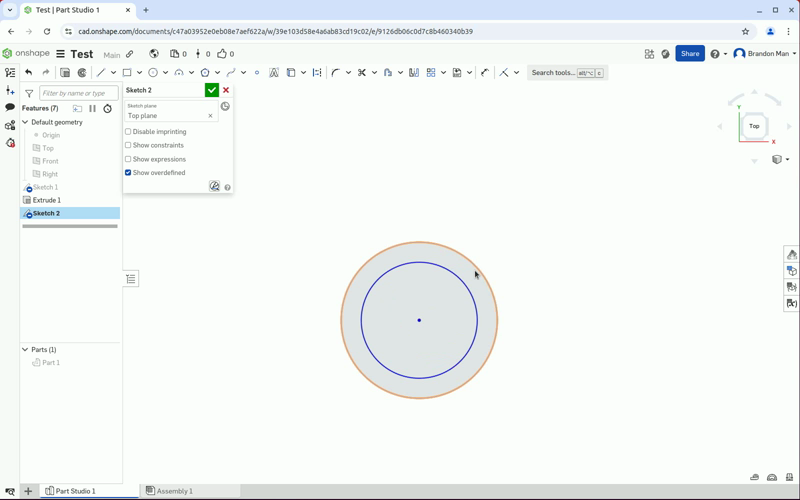
scroll(6)
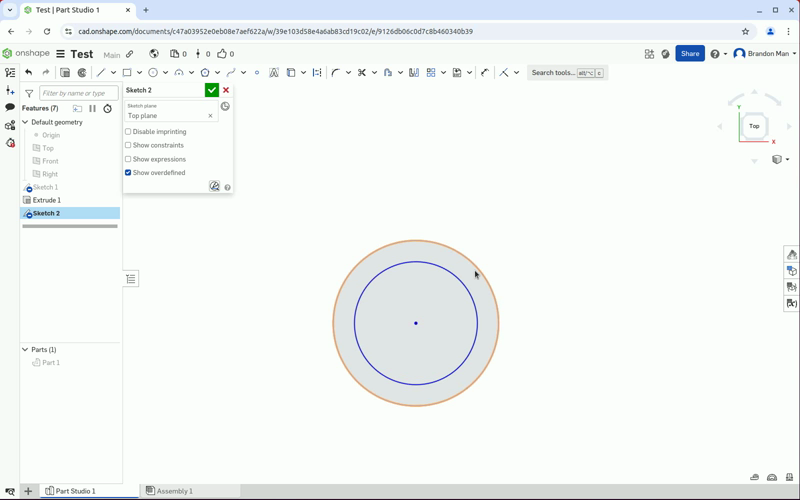
scroll(6)
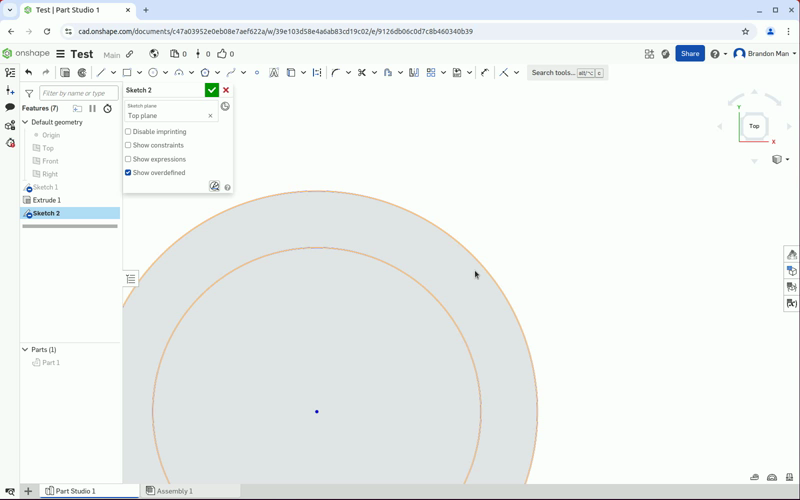
click(475, 270)
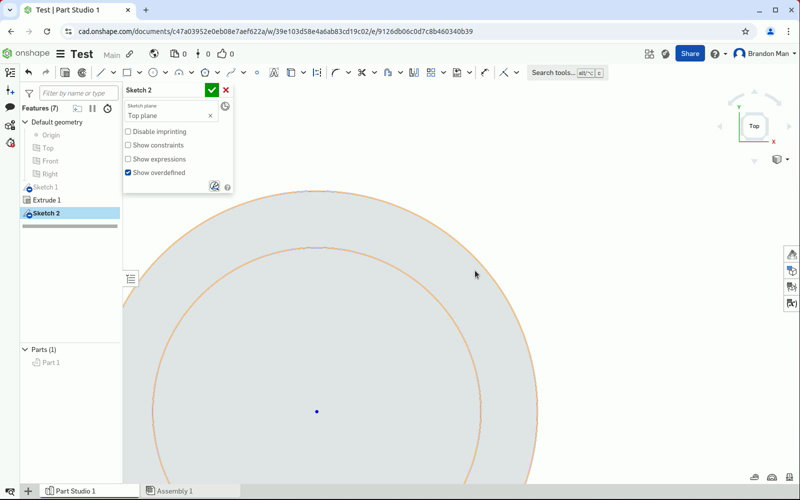
scroll(-6)
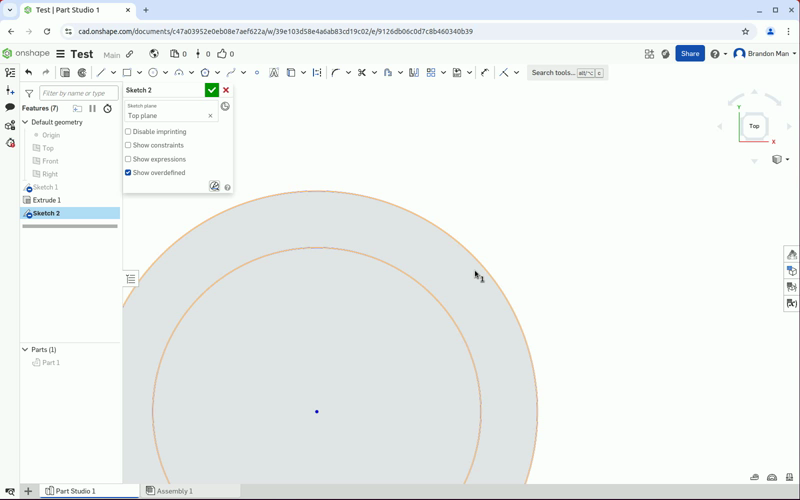
scroll(-6)
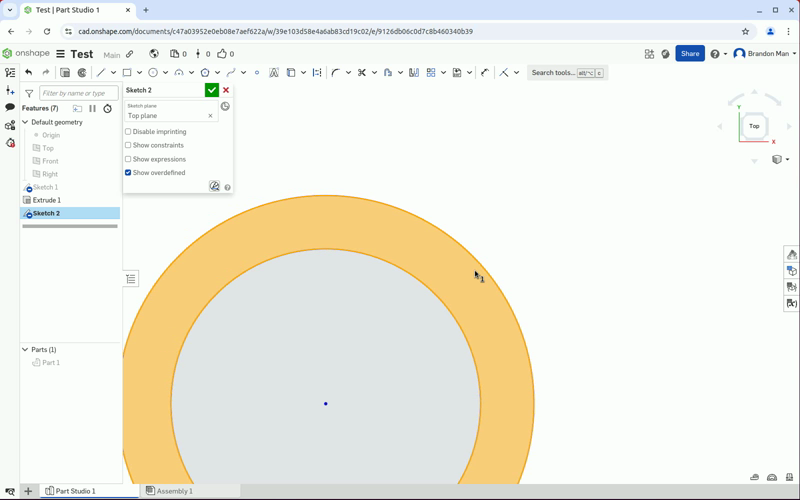
scroll(-6)
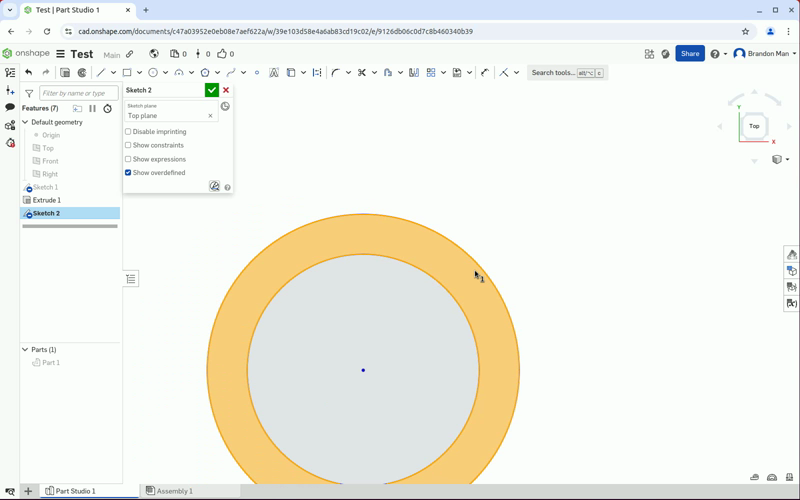
scroll(-6)
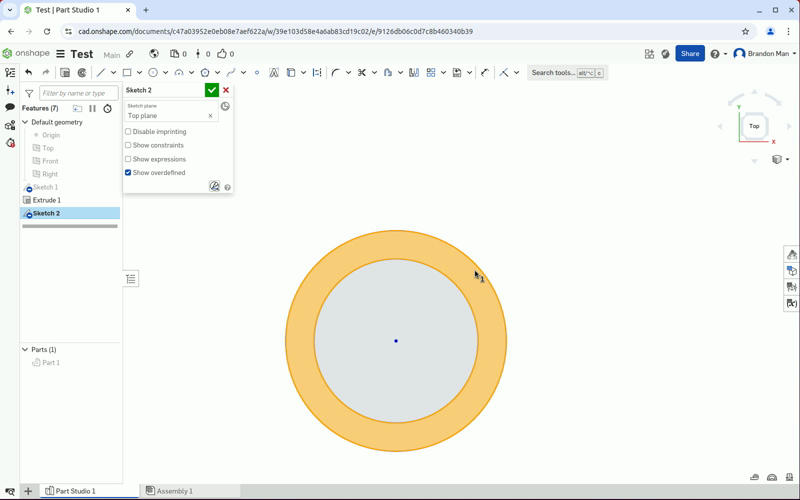
scroll(-6)
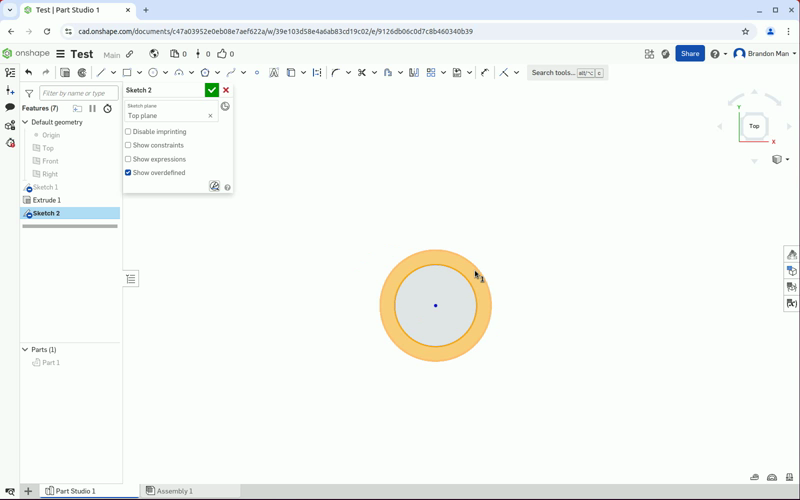
scroll(-6)
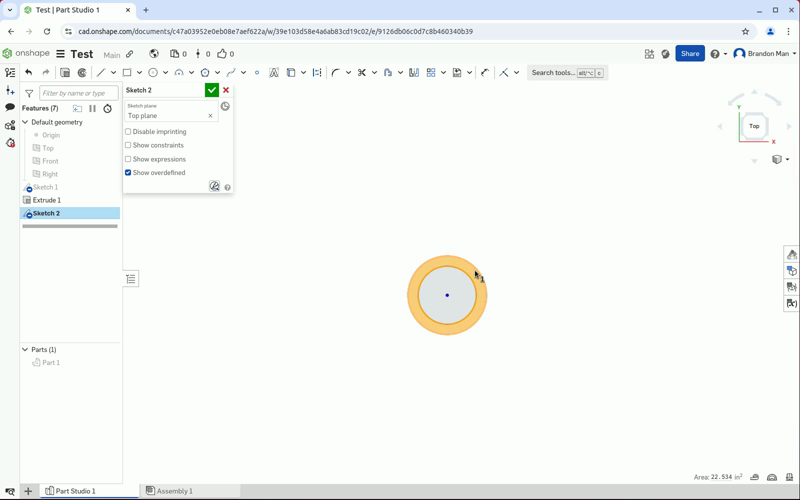
scroll(-6)
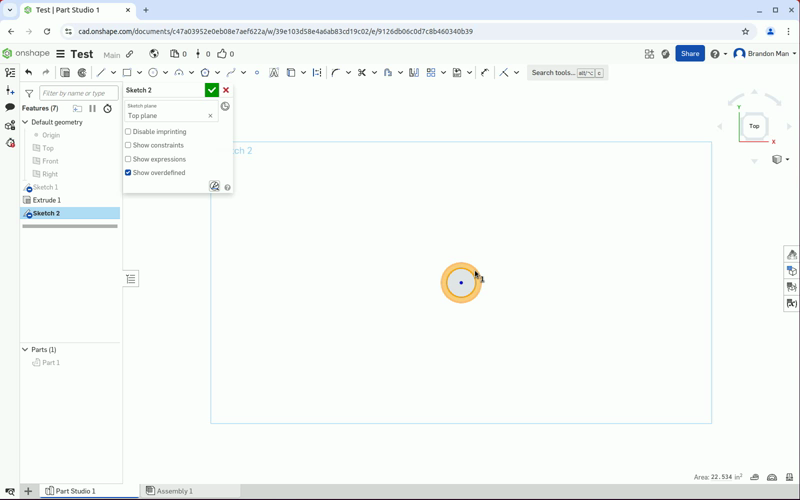
mouse_move(73, 352)
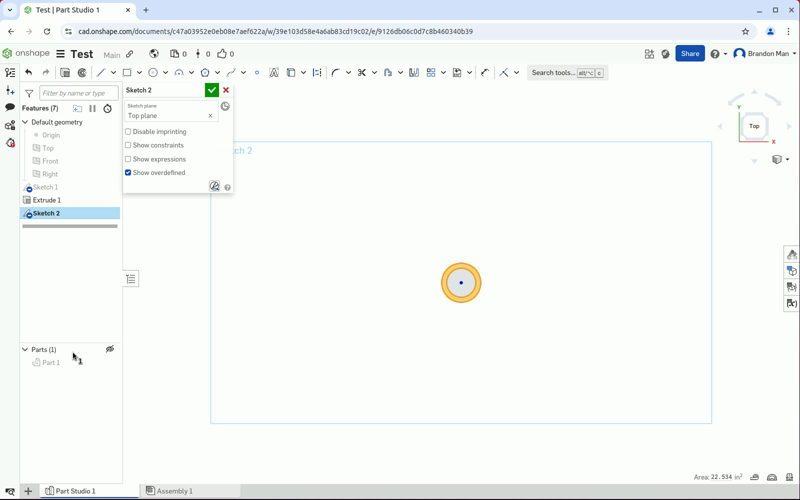
key(shift+y)
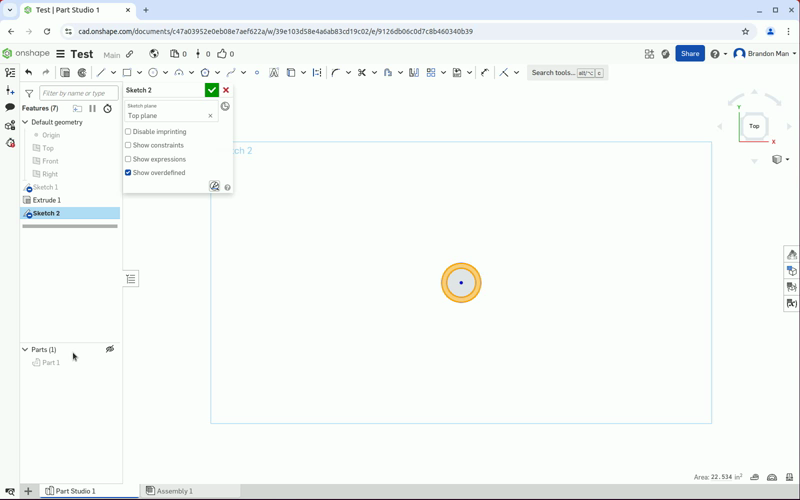
key(shift+e)
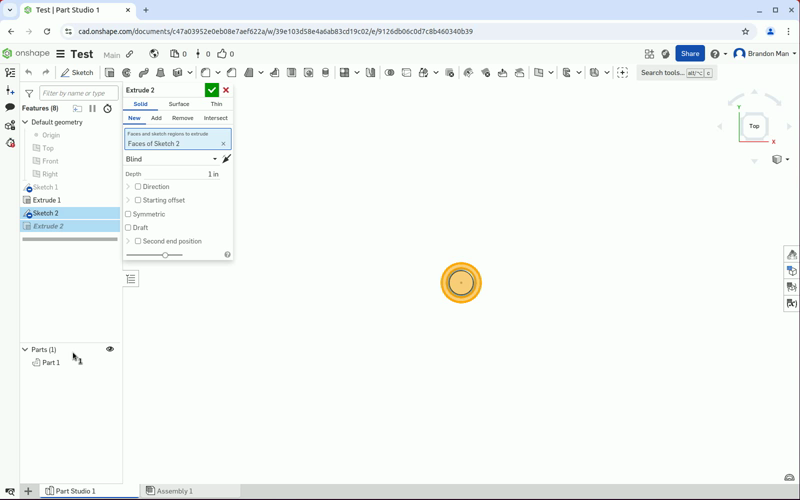
mouse_move(143, 106)
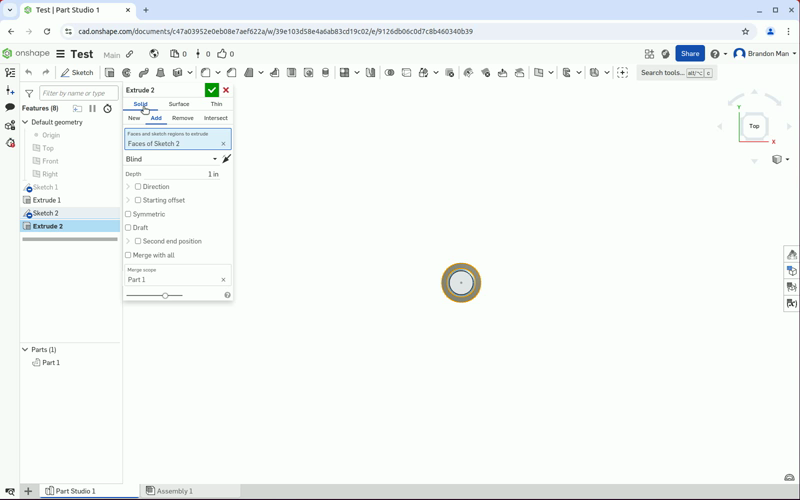
click(143, 106)
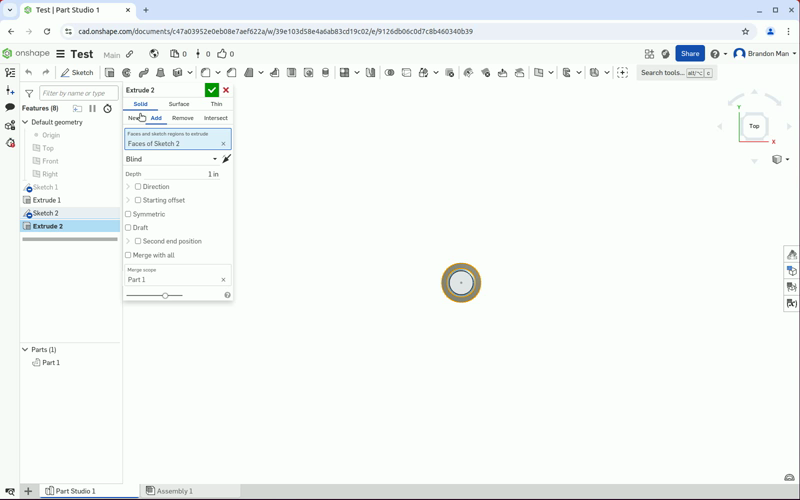
mouse_move(137, 120)
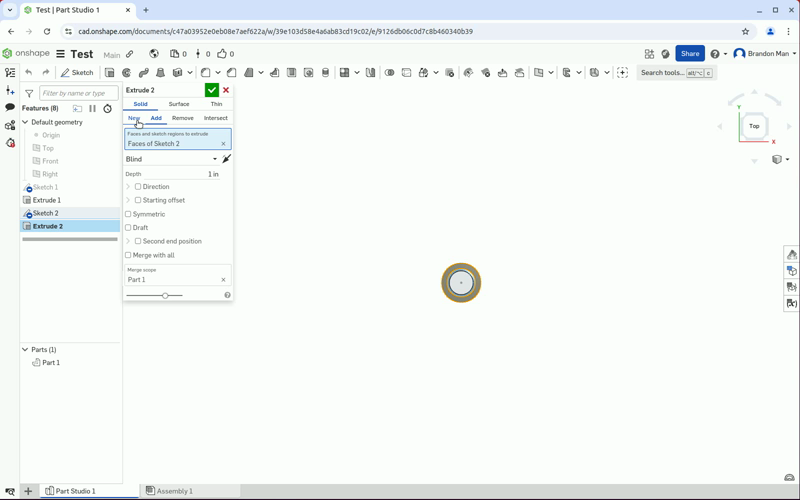
click(137, 120)
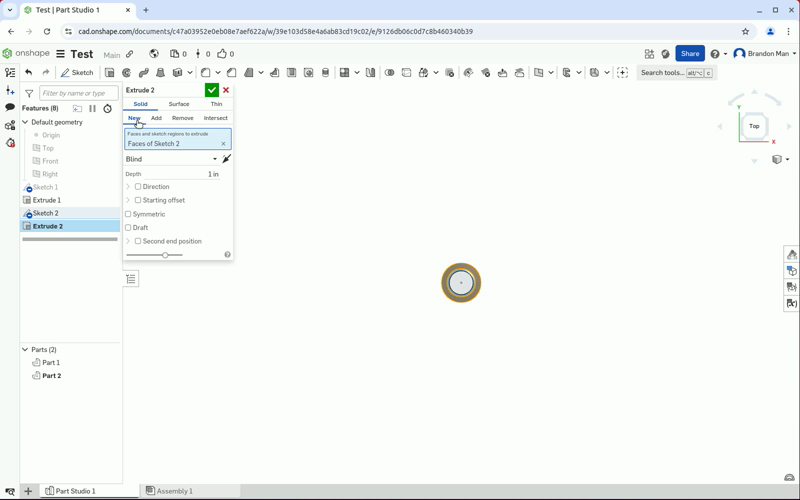
key(tab, 4)
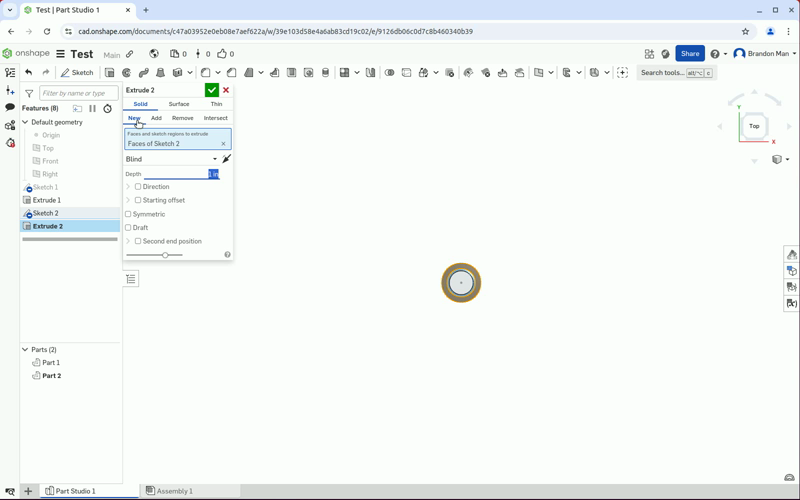
text(23.108)
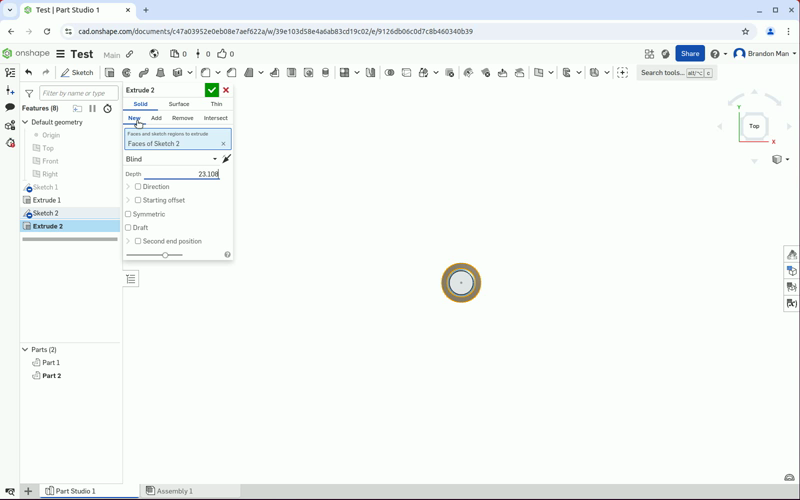
key(enter)
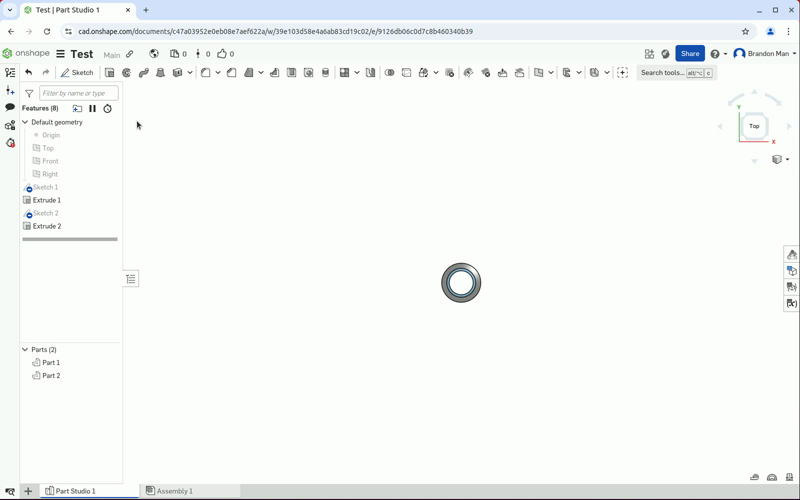
key(shift+h)
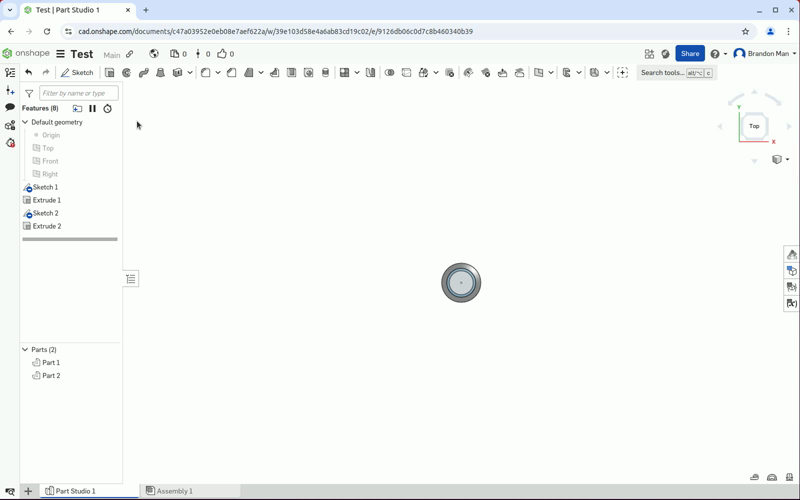
key(shift+h)
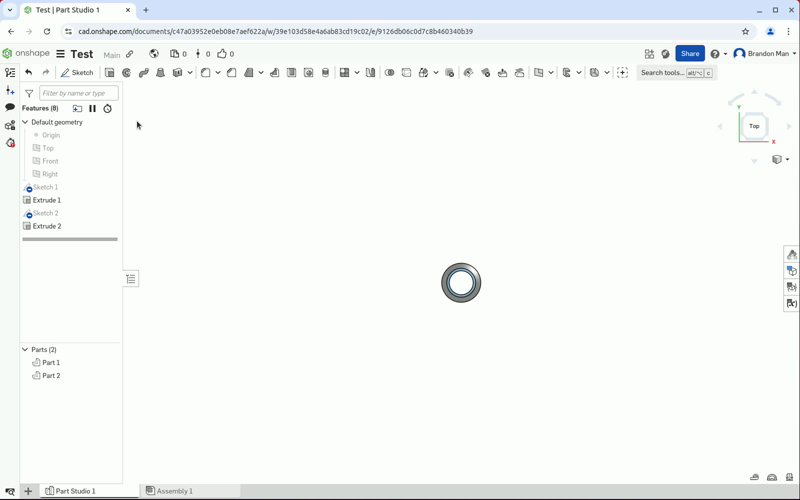
mouse_move(73, 189)
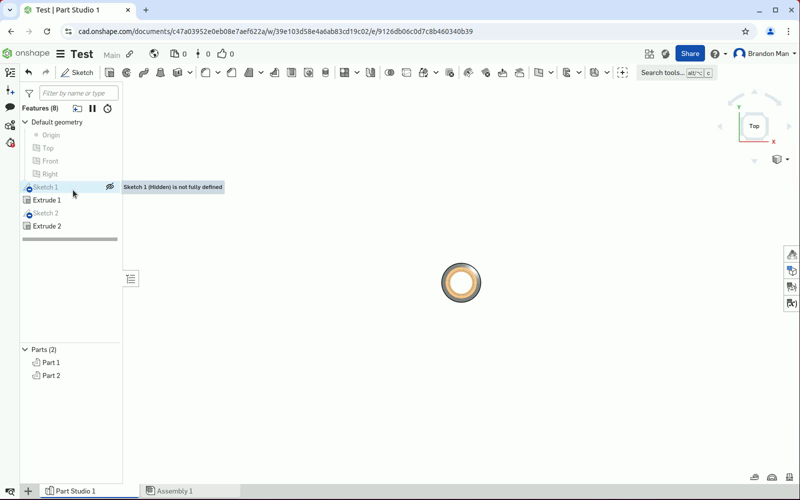
click(73, 189)
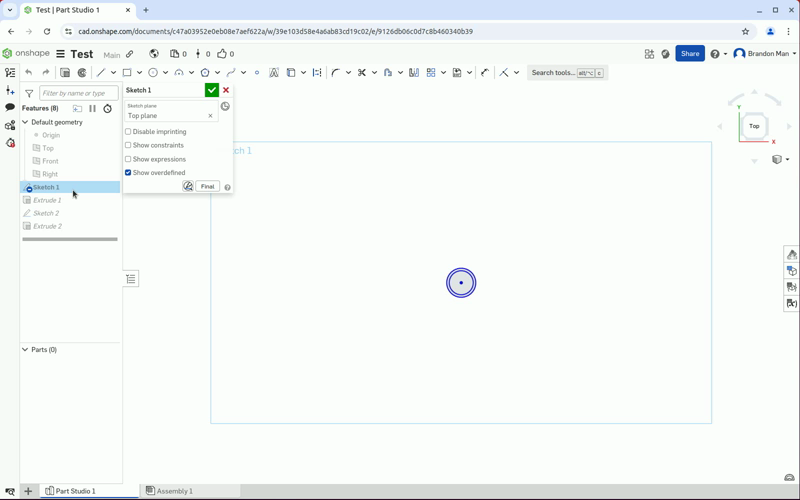
mouse_move(229, 92)
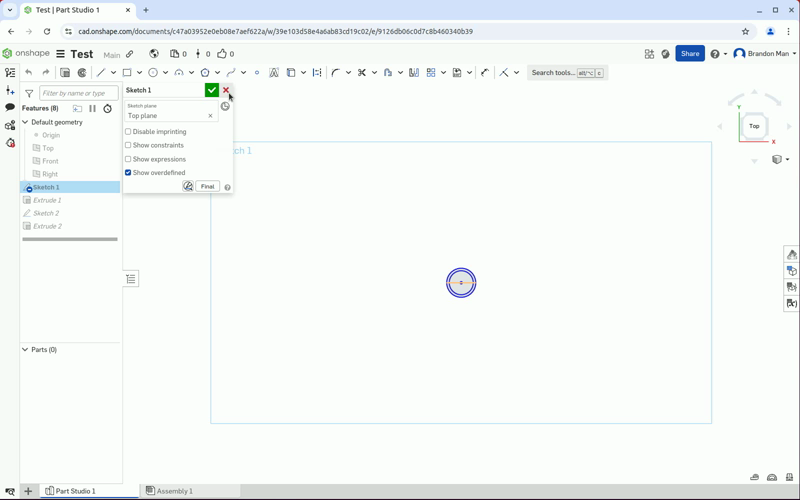
click(229, 92)
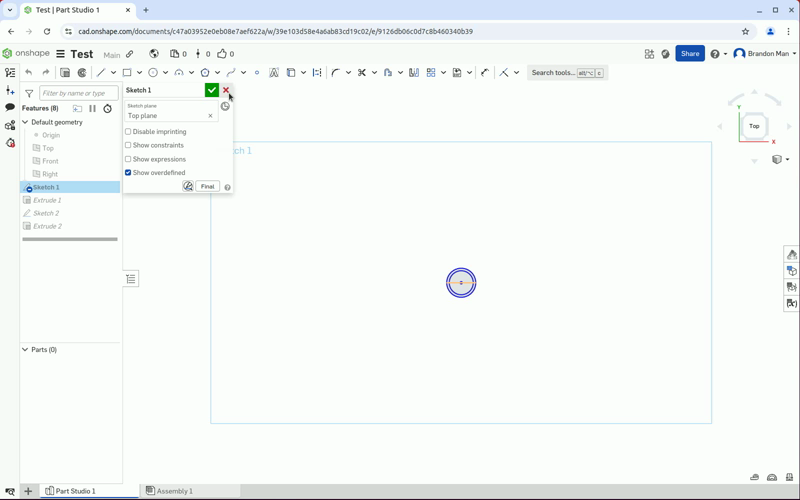
key(shift+s)
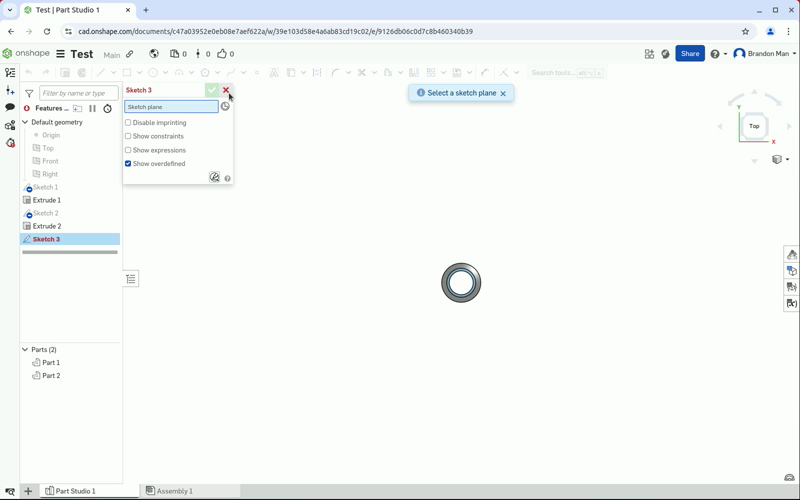
mouse_move(73, 150)
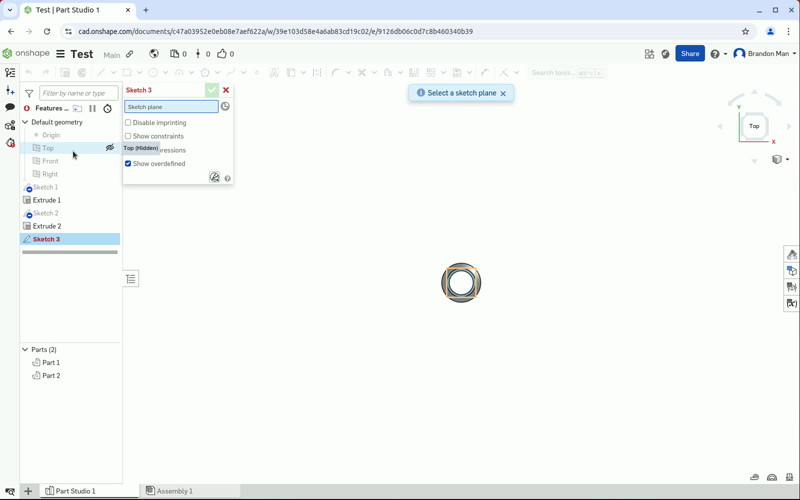
click(73, 150)
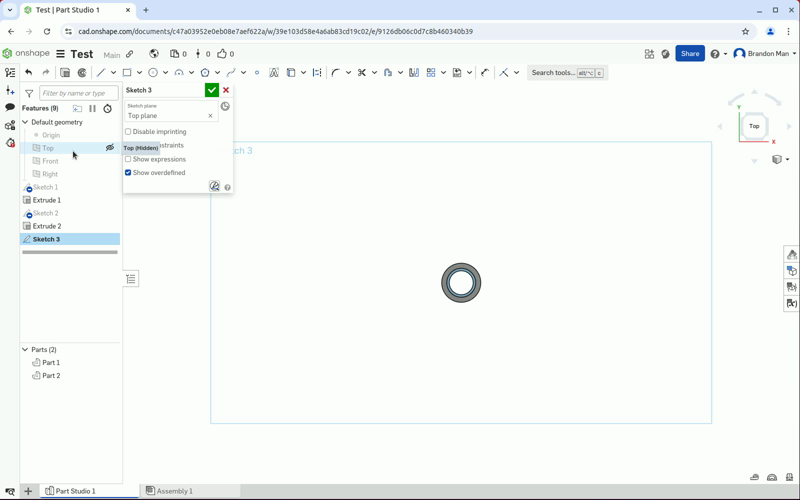
mouse_move(73, 352)
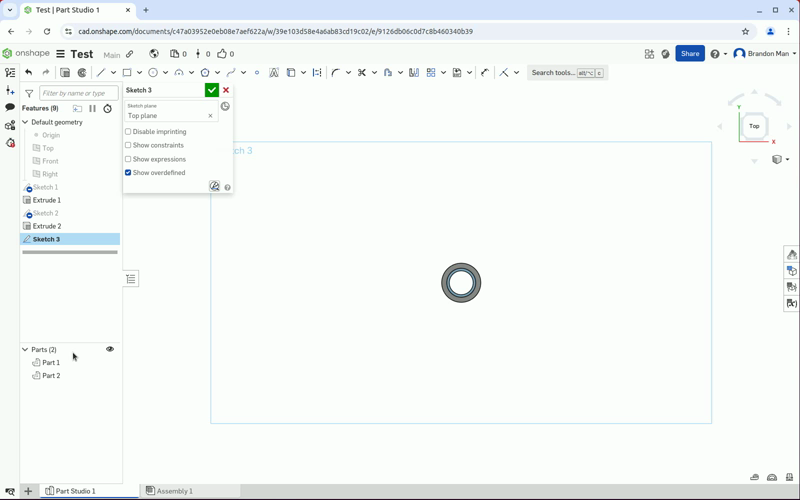
key(y)
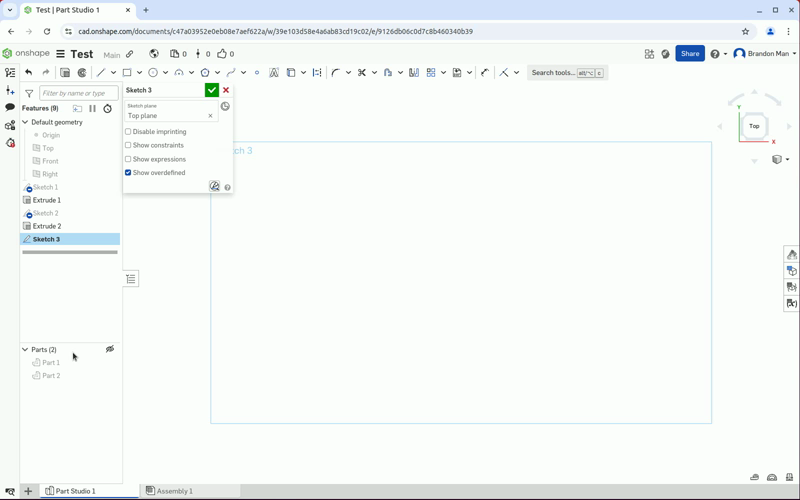
key(c)
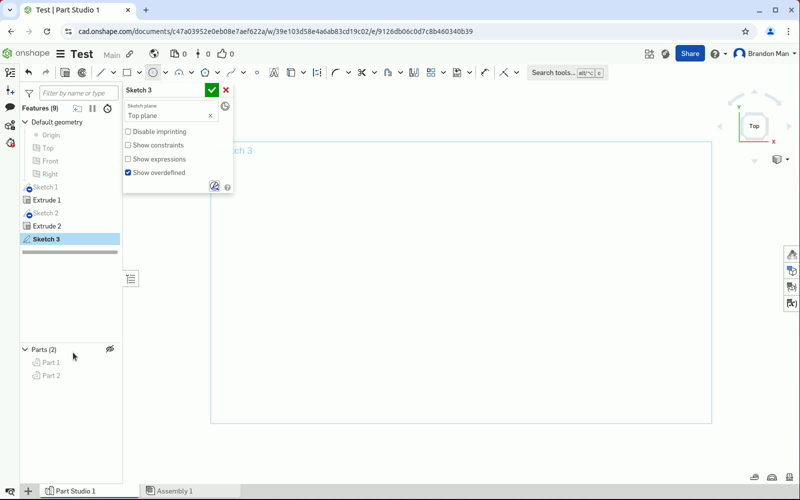
key_down(shift)
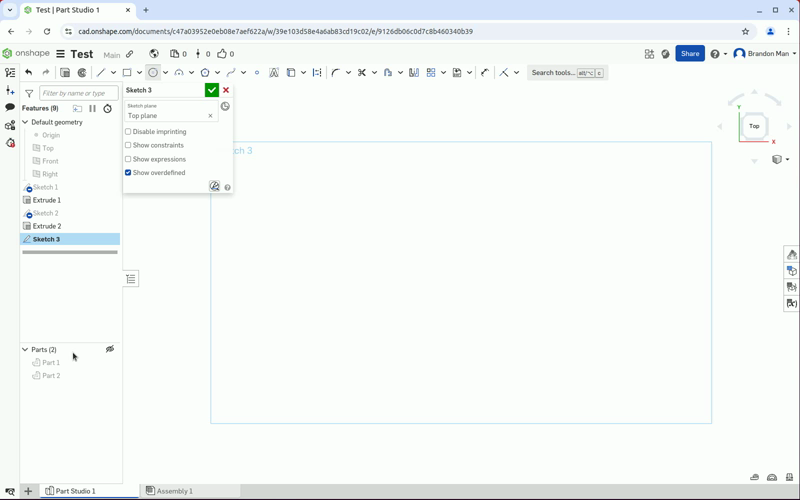
mouse_move(461, 282)
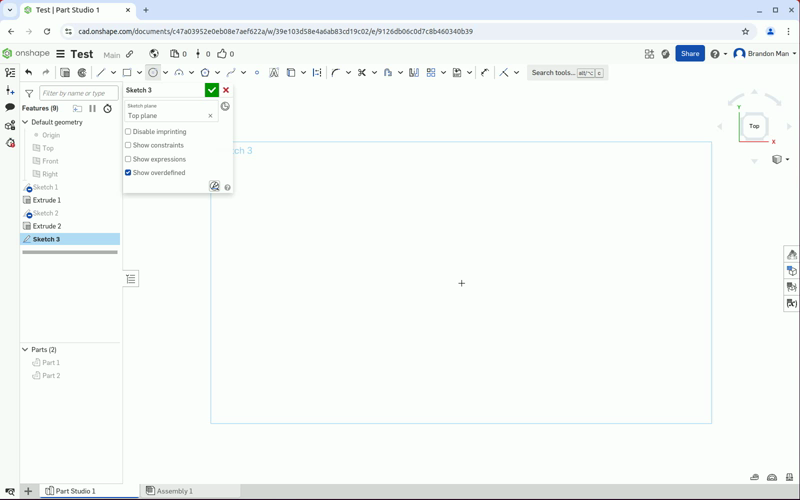
click(461, 282)
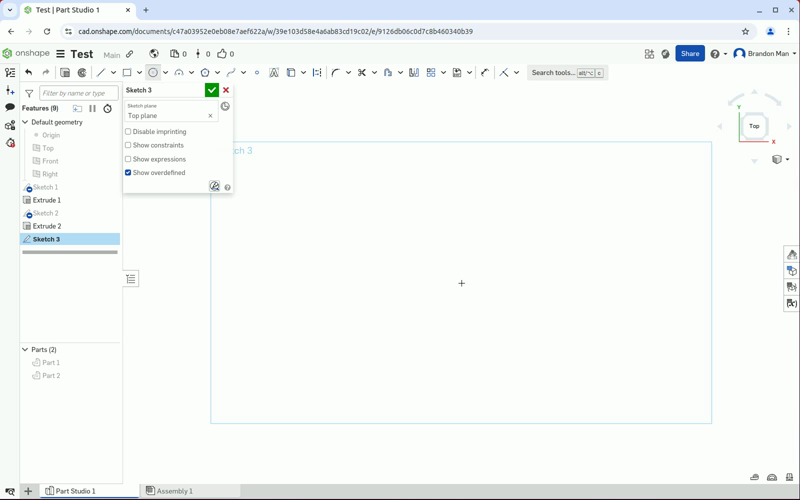
key_up(shift)
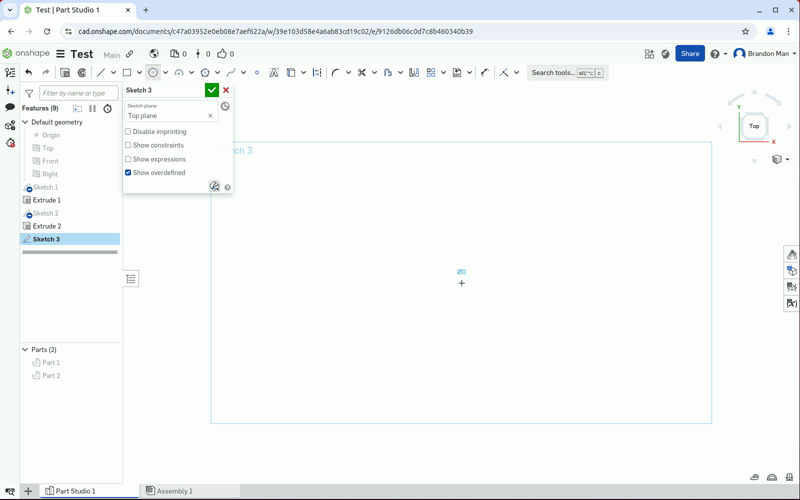
mouse_move(489, 282)
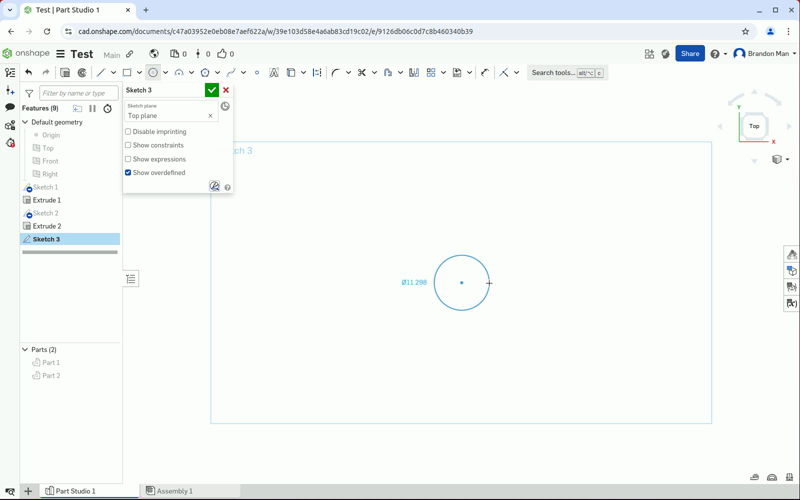
click(489, 282)
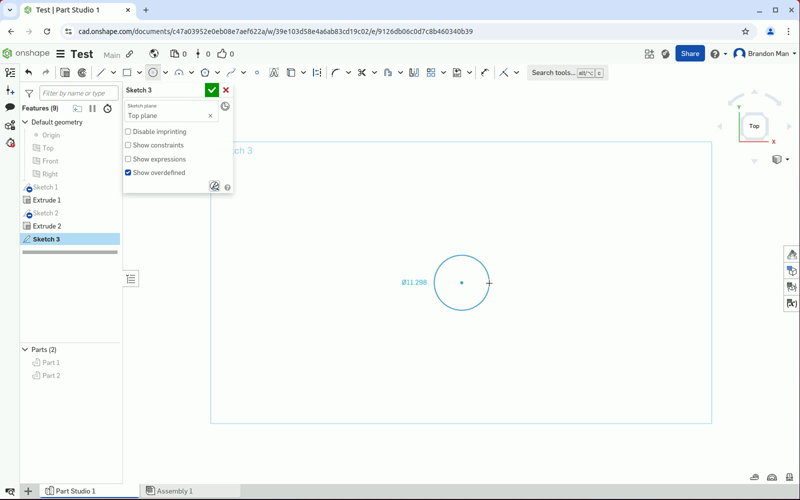
key(esc)
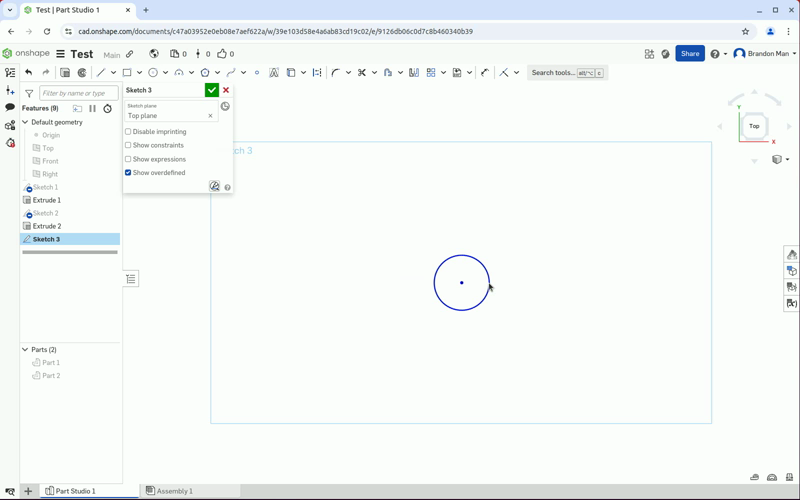
key(c)
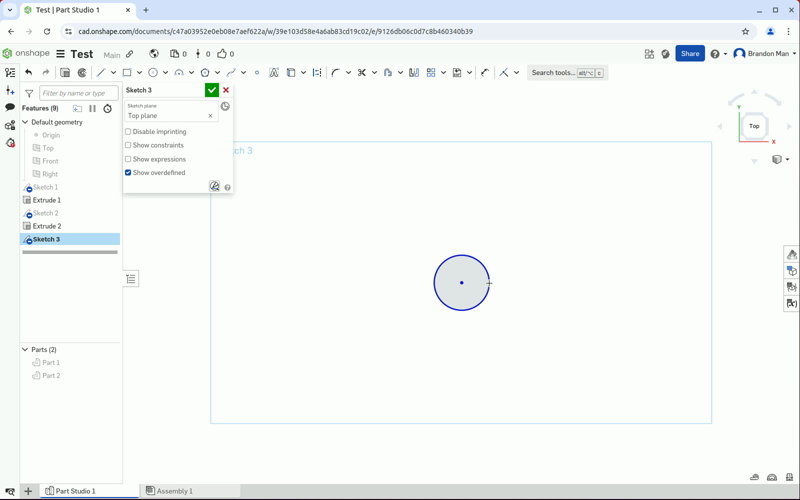
key_down(shift)
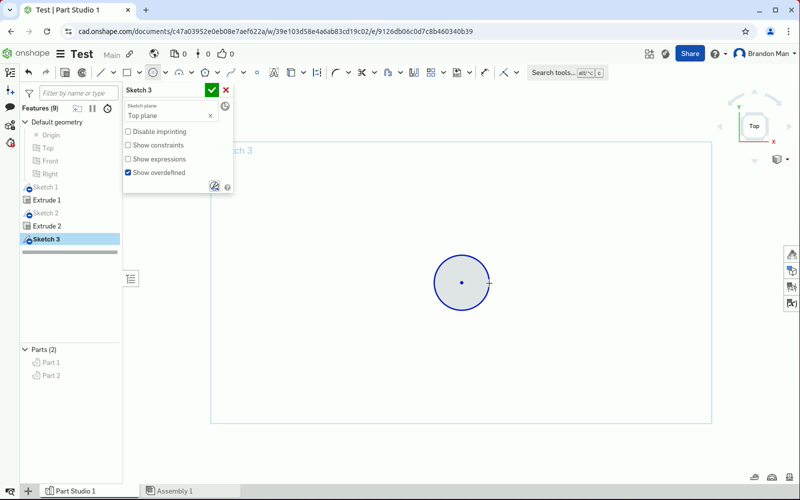
mouse_move(461, 282)
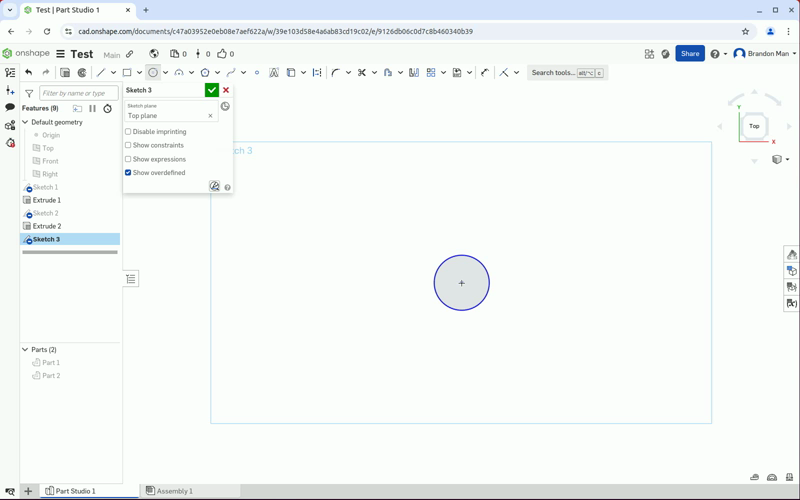
click(461, 282)
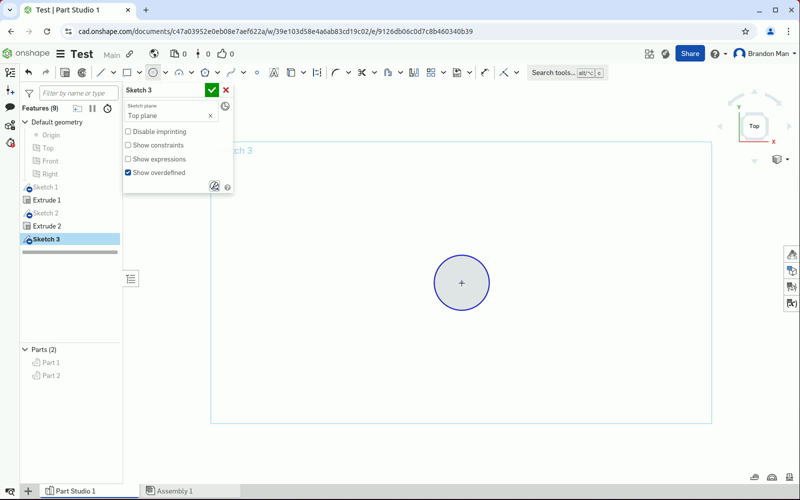
key_up(shift)
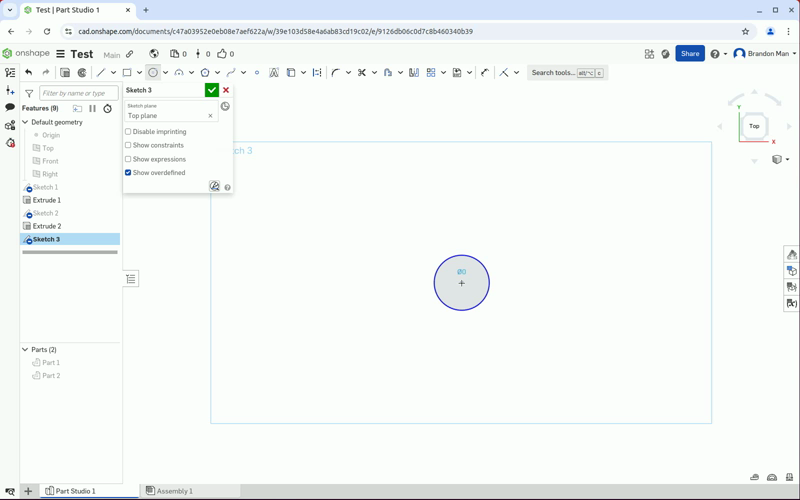
mouse_move(481, 282)
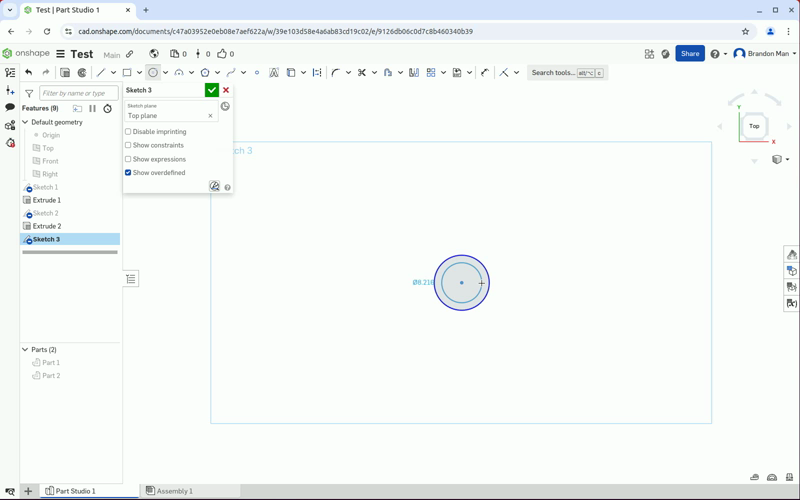
click(481, 282)
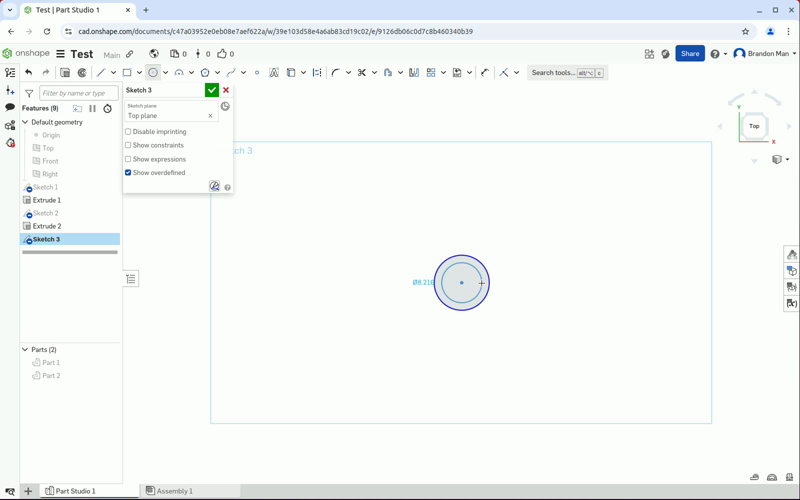
key(esc)
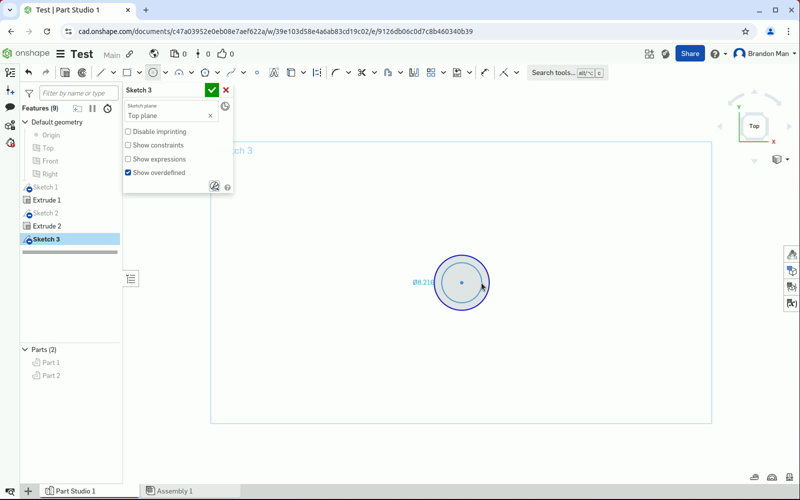
mouse_move(483, 287)
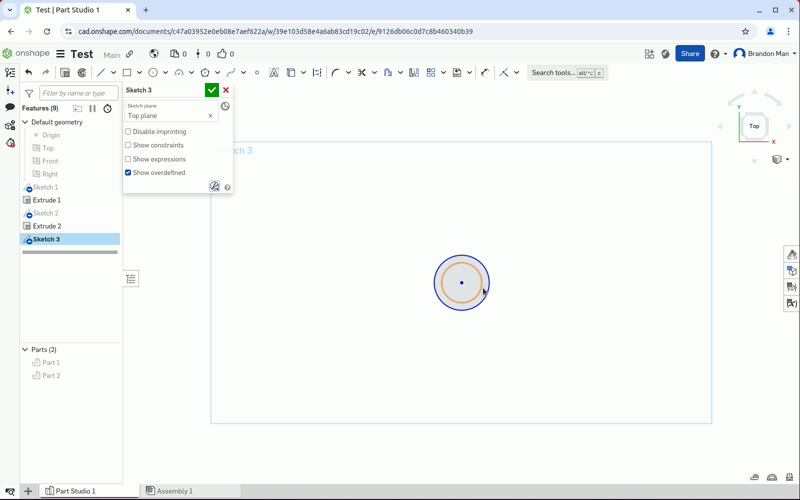
scroll(6)
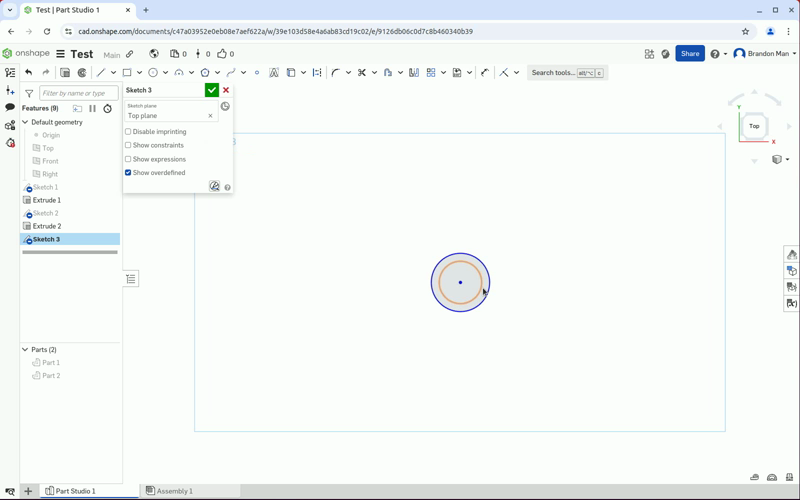
scroll(6)
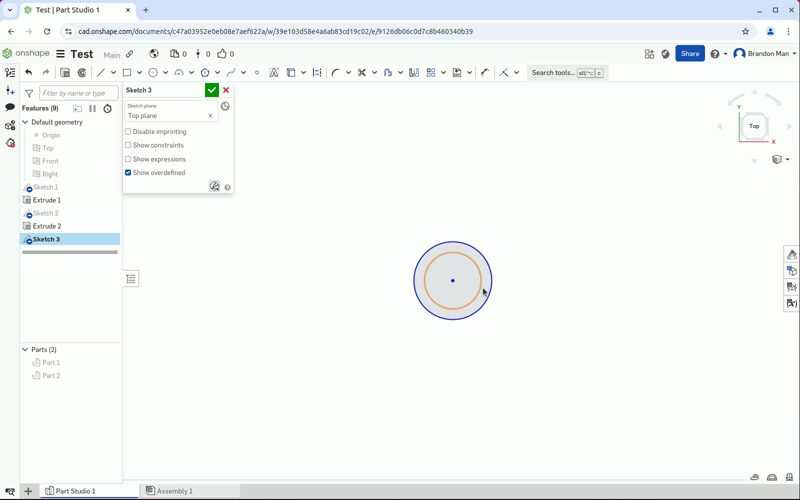
scroll(6)
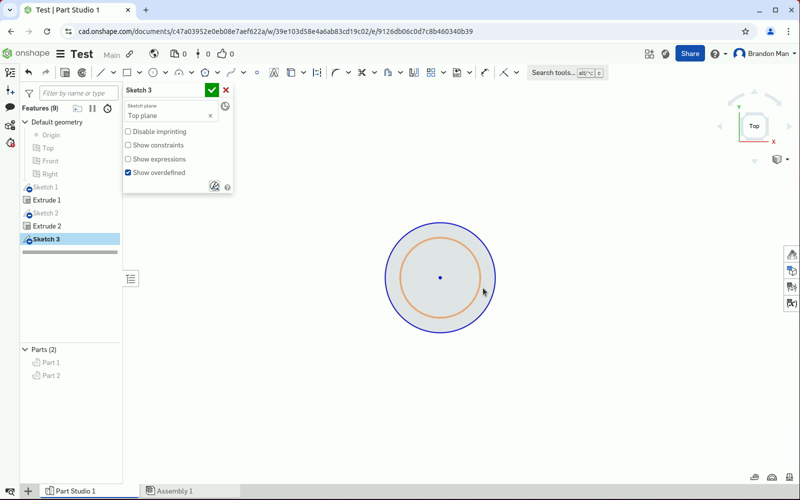
scroll(6)
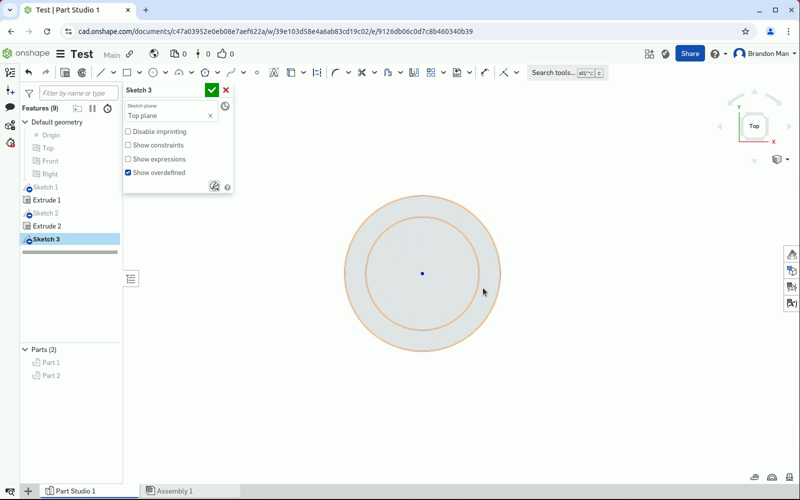
scroll(6)
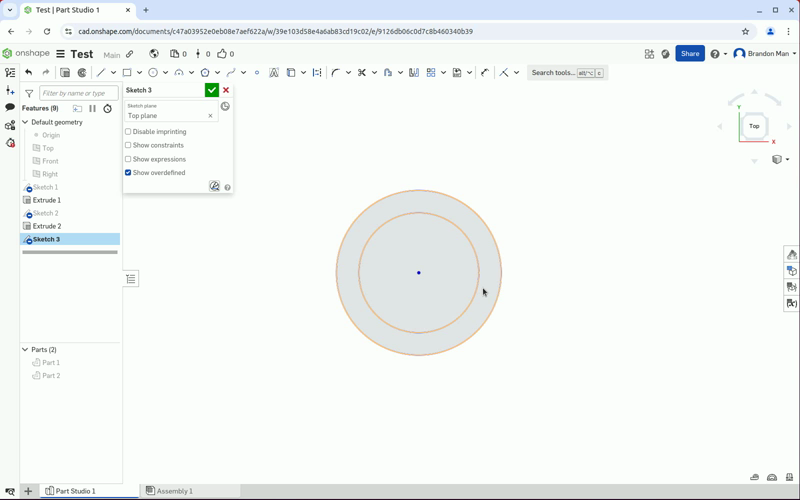
scroll(6)
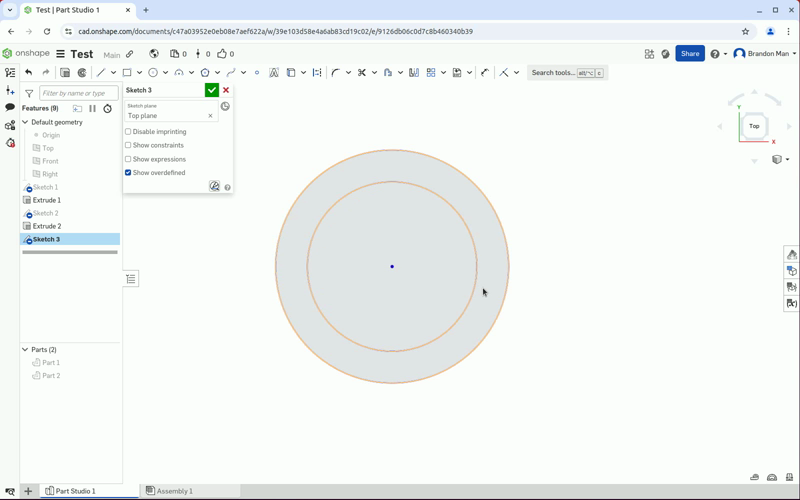
scroll(6)
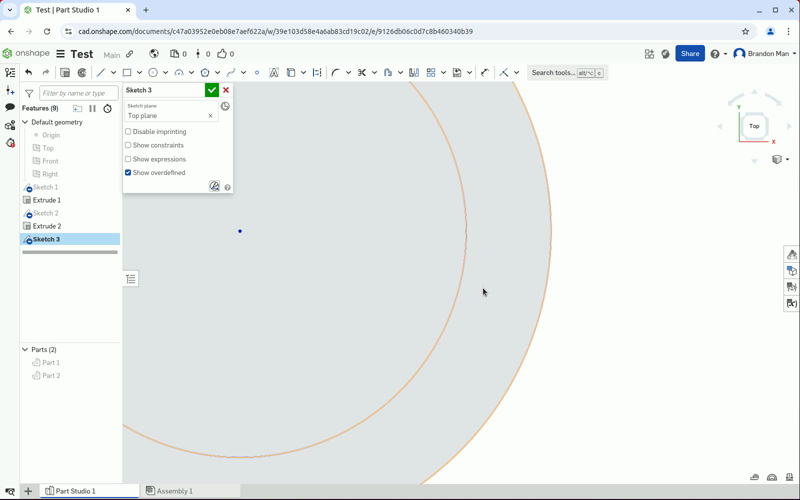
click(483, 287)
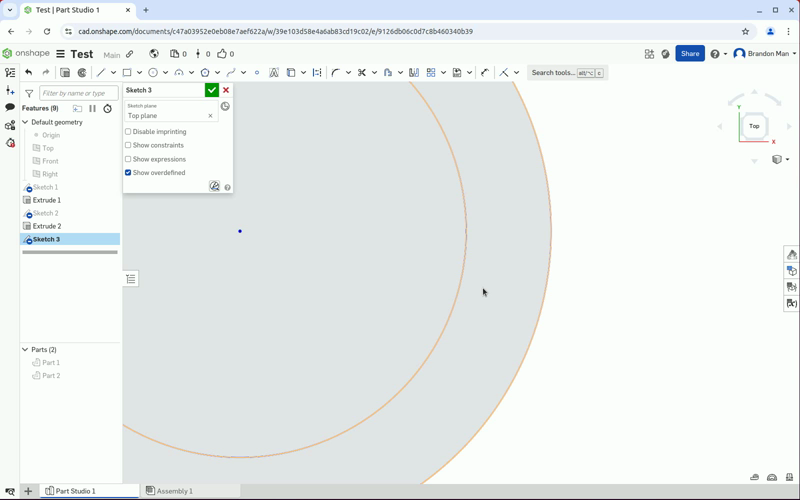
scroll(-6)
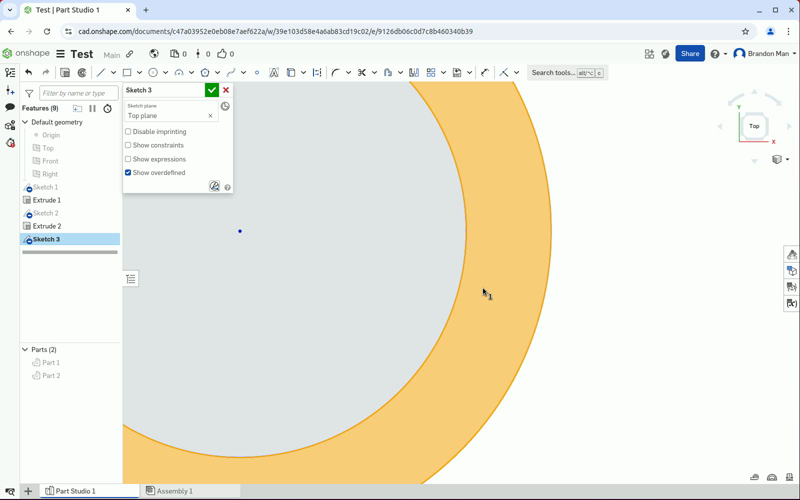
scroll(-6)
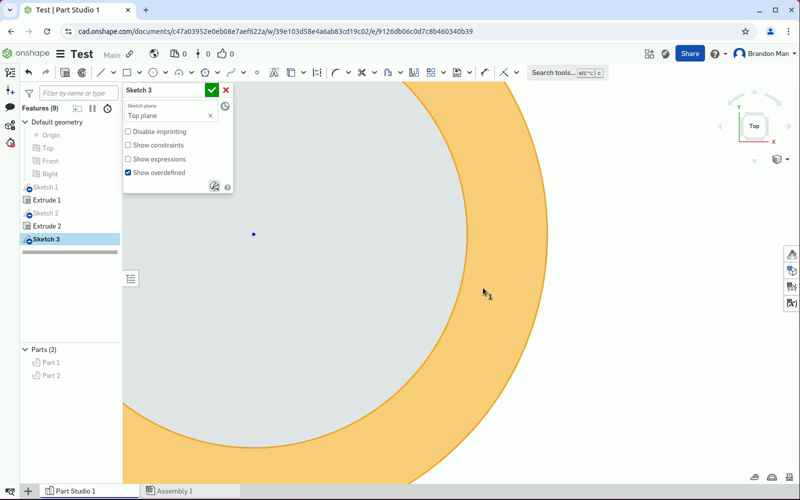
scroll(-6)
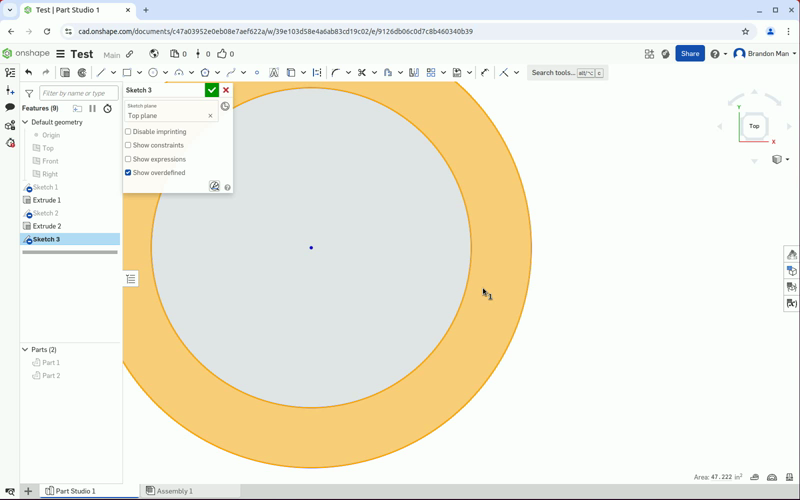
scroll(-6)
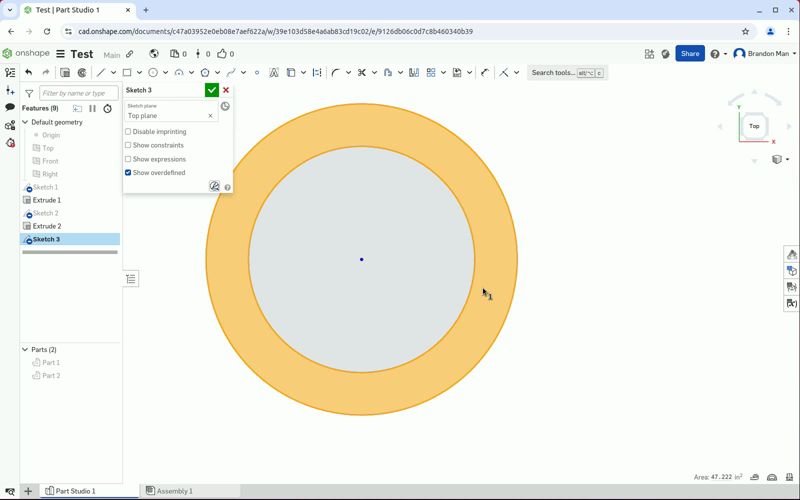
scroll(-6)
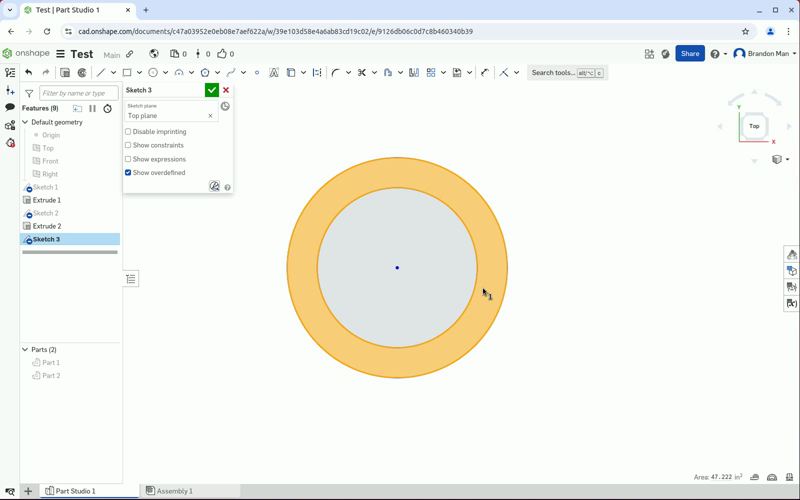
scroll(-6)
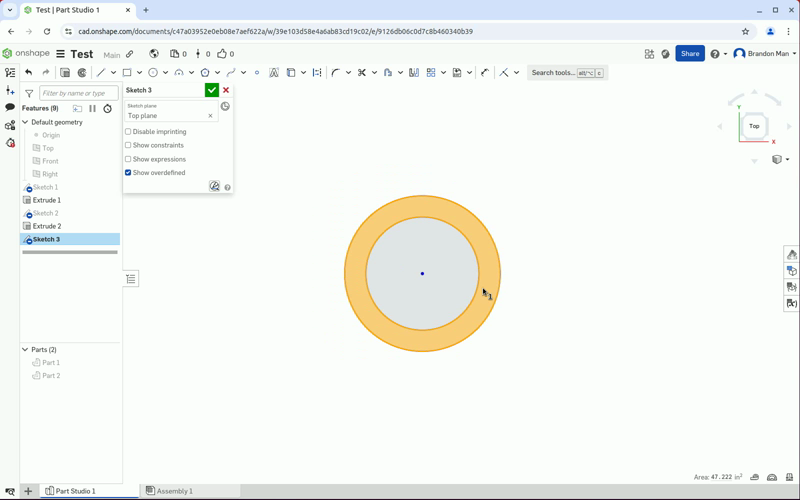
scroll(-6)
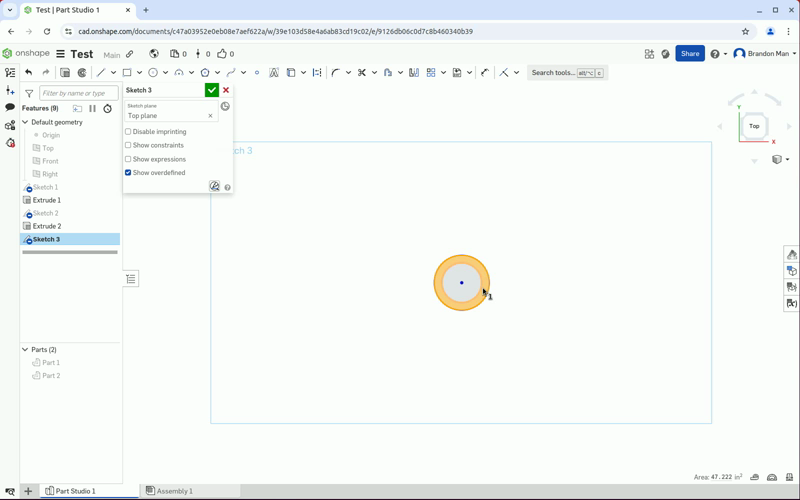
mouse_move(73, 352)
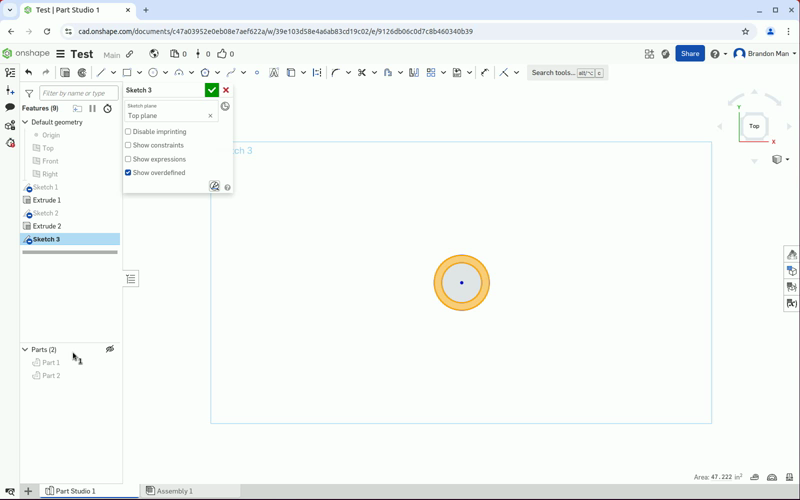
key(shift+y)
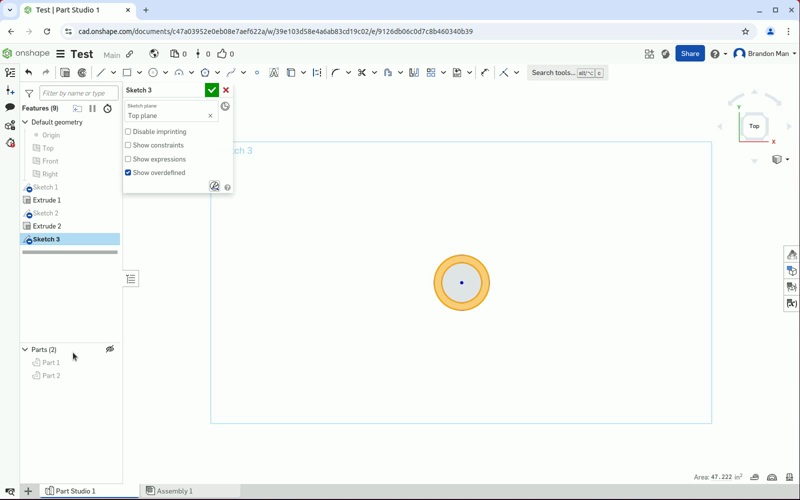
key(shift+e)
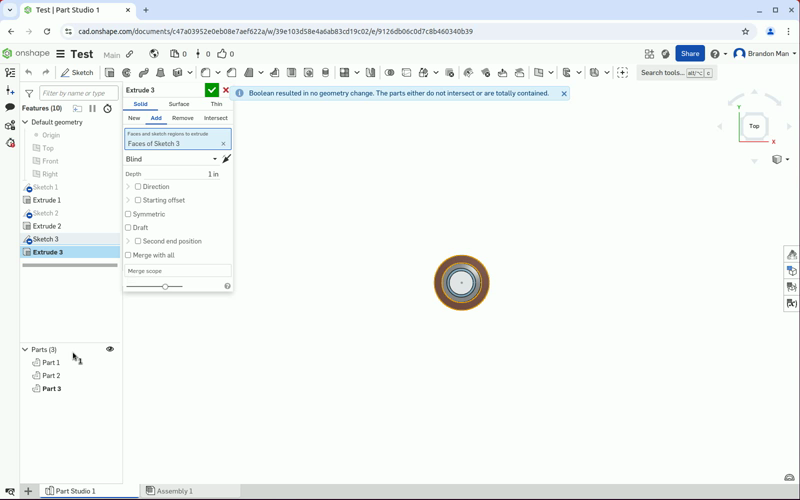
mouse_move(143, 106)
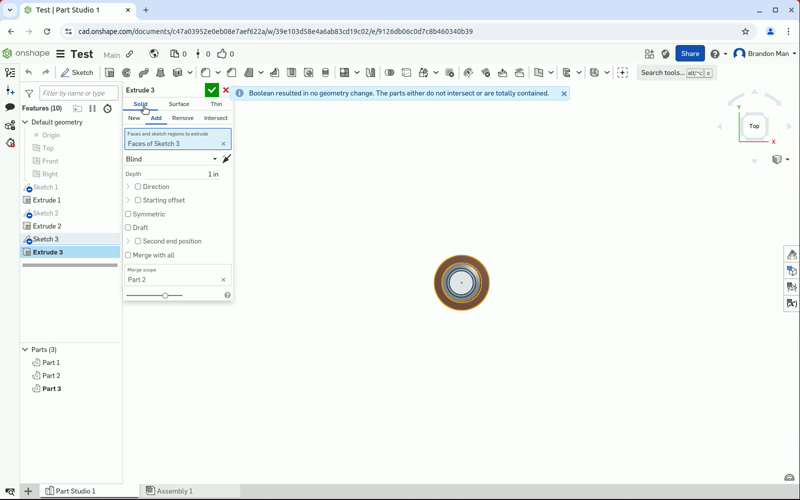
click(143, 106)
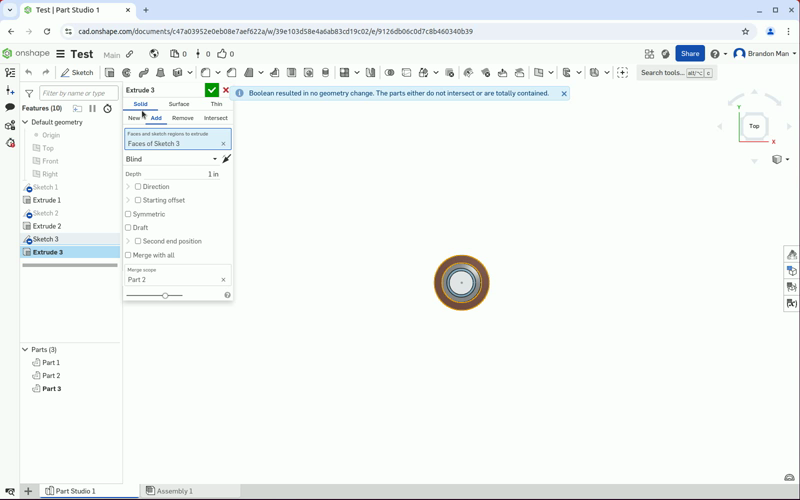
mouse_move(137, 120)
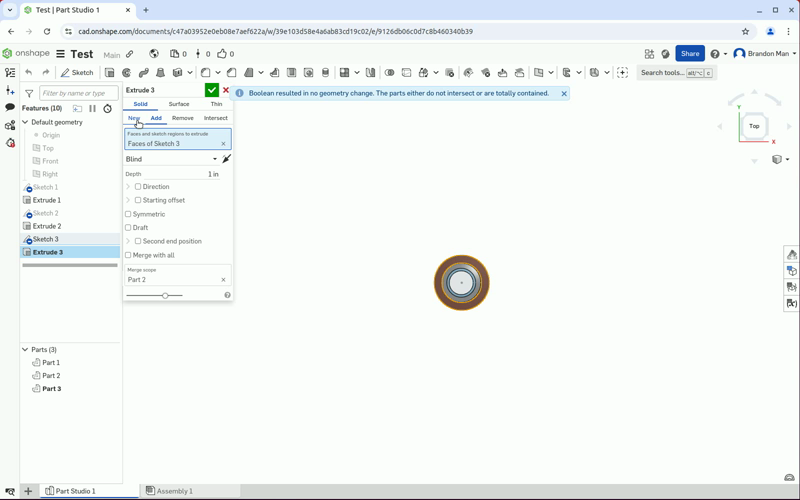
click(137, 120)
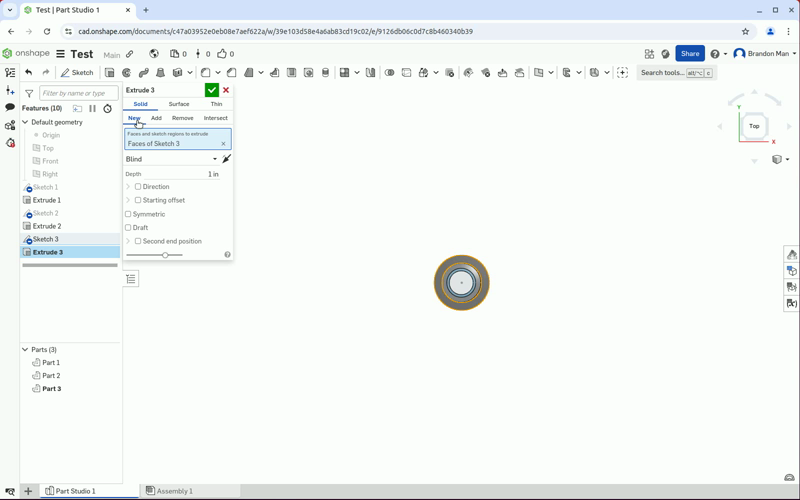
key(tab, 4)
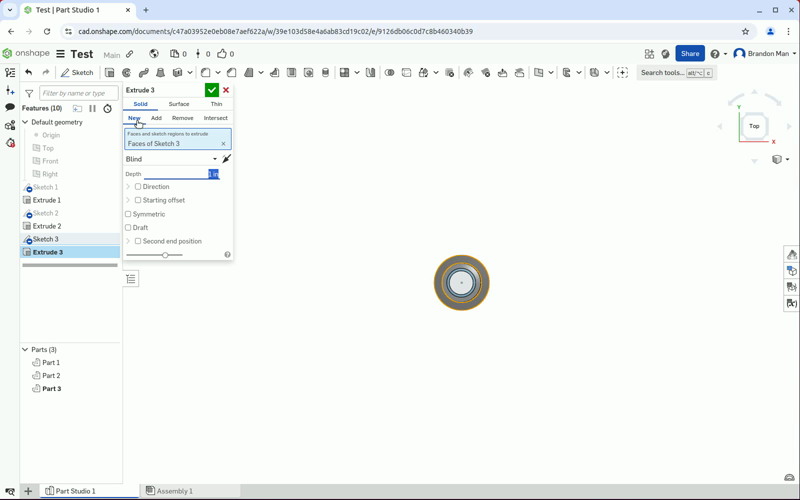
text(5.777)
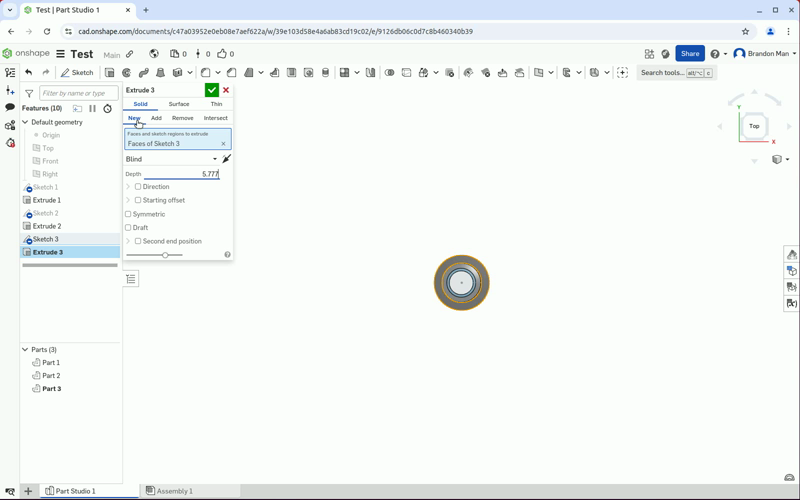
key(enter)
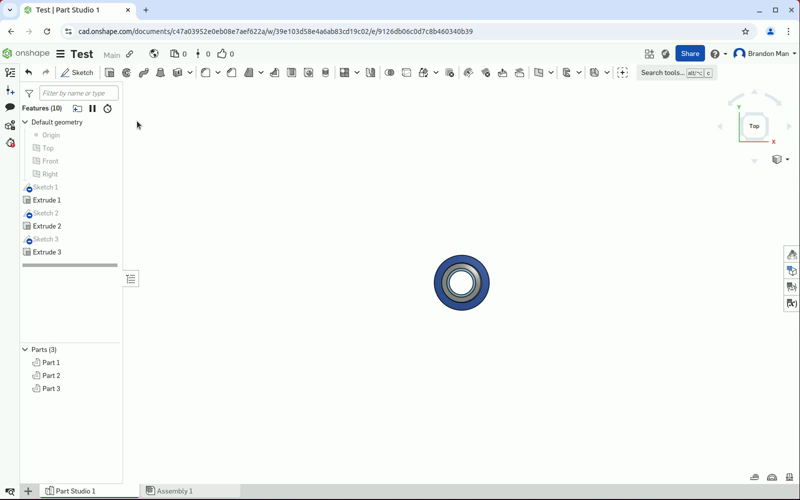
key(shift+h)
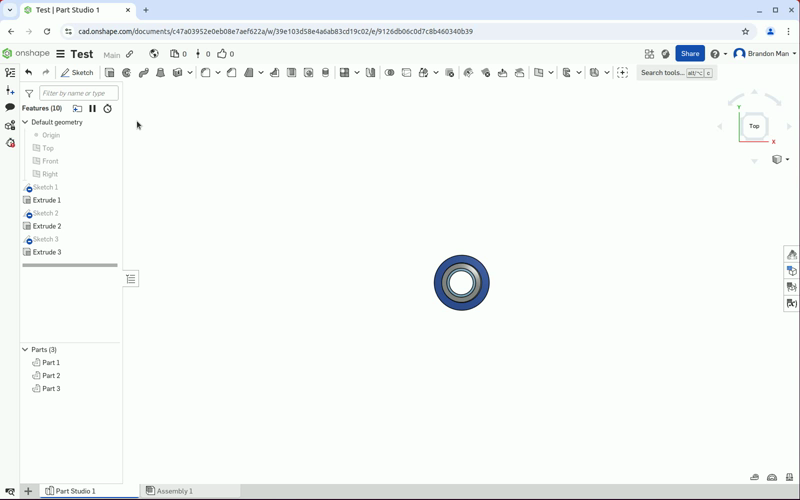
key(shift+h)
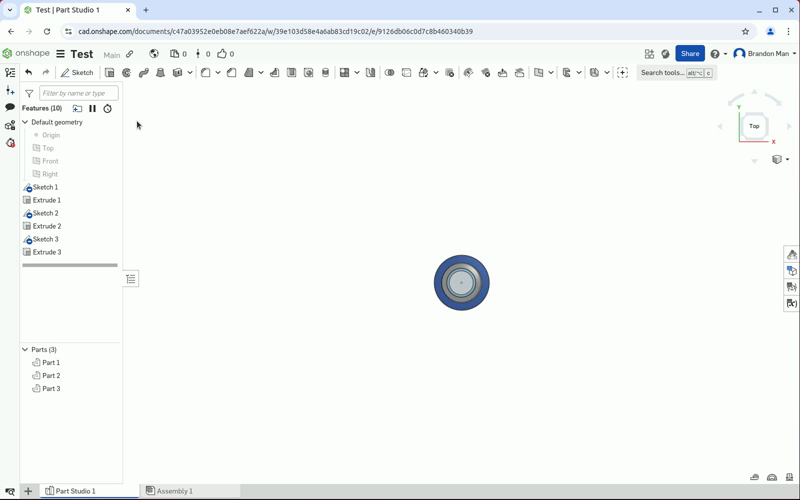
key(shift+7)
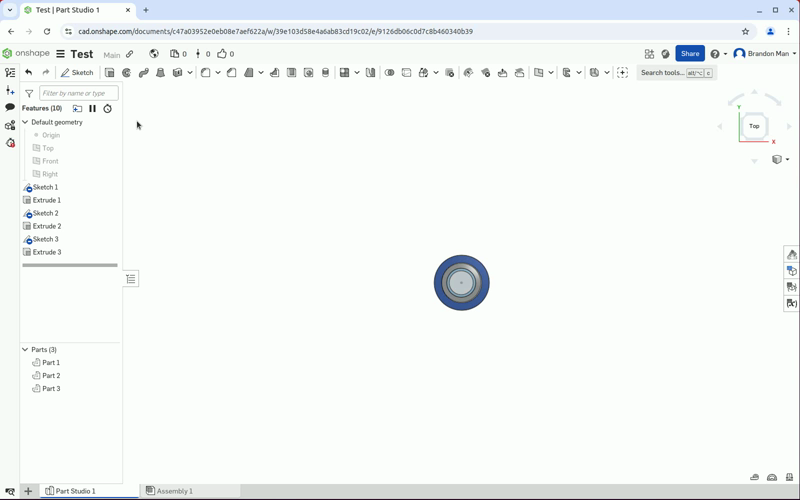
key(up, 3)
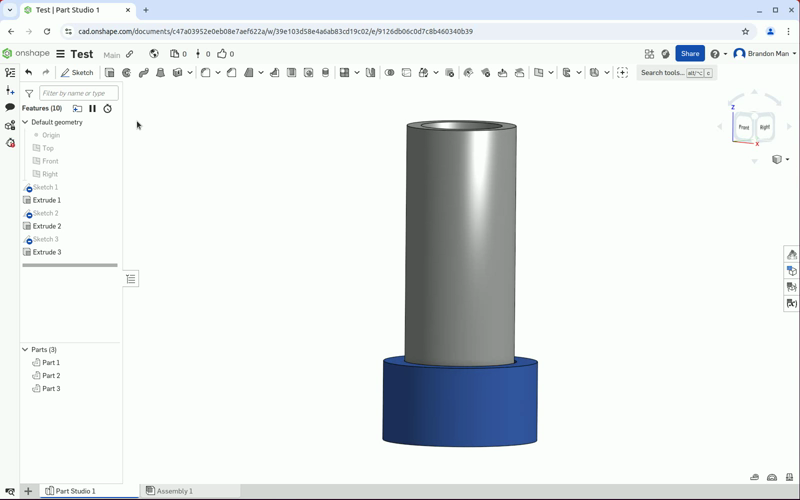
key(left, 3)
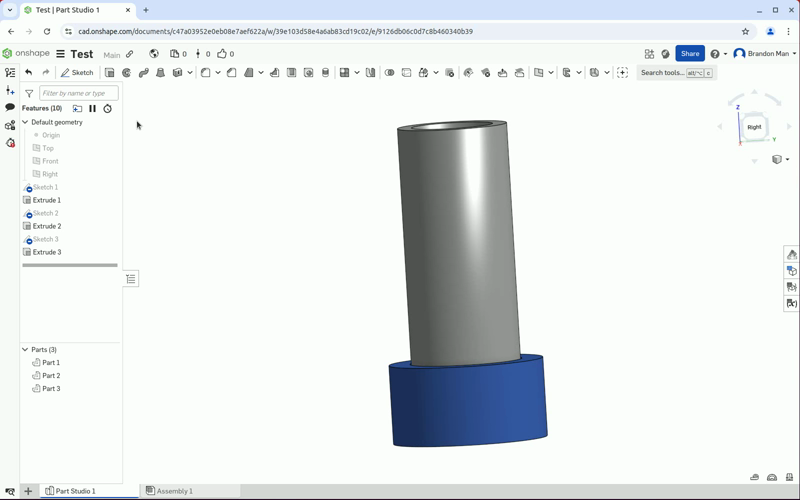
key(right, 3)
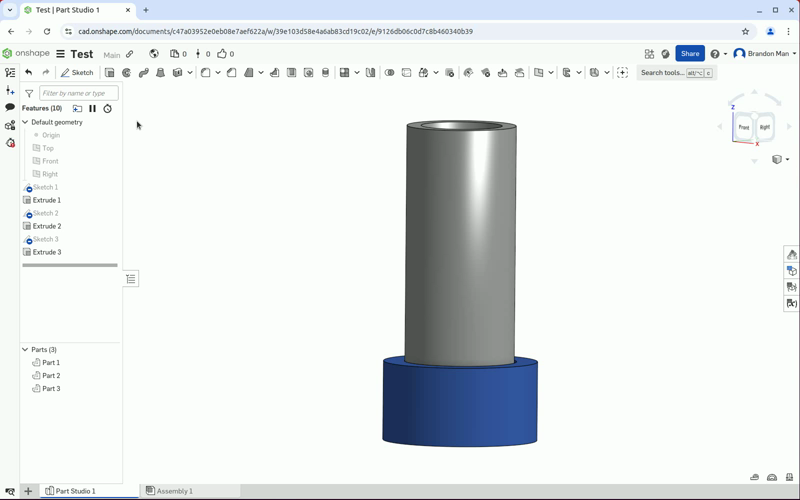
key(down, 3)
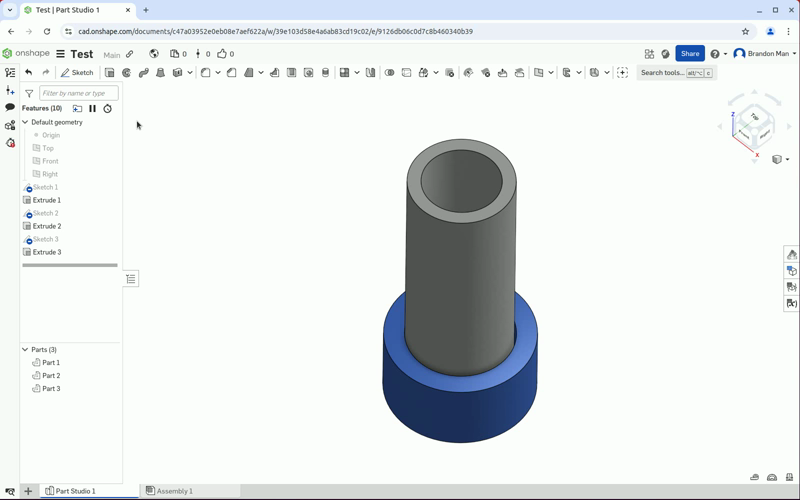
mouse_move(73, 189)
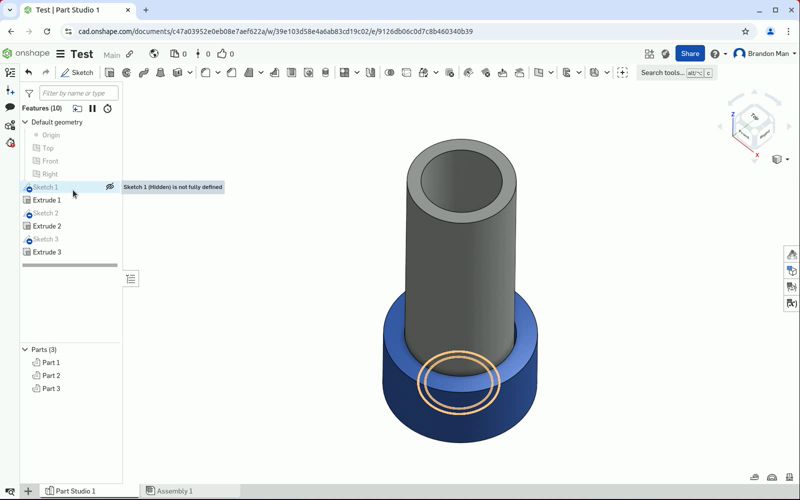
click(73, 189)